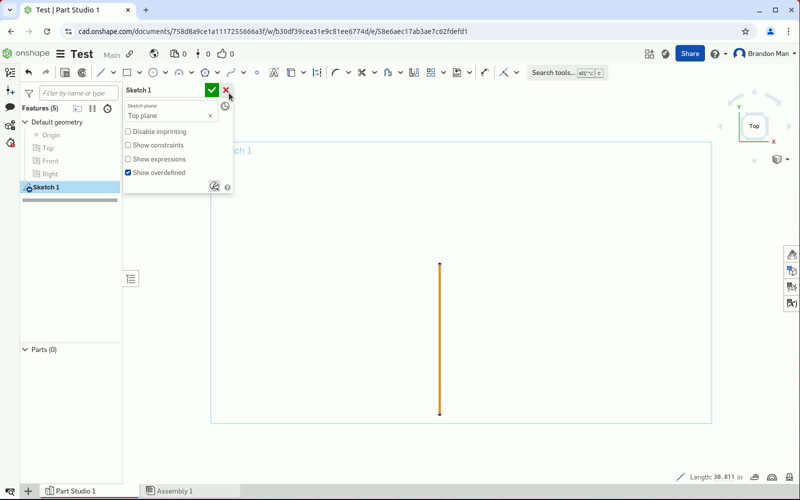
key(shift+h)
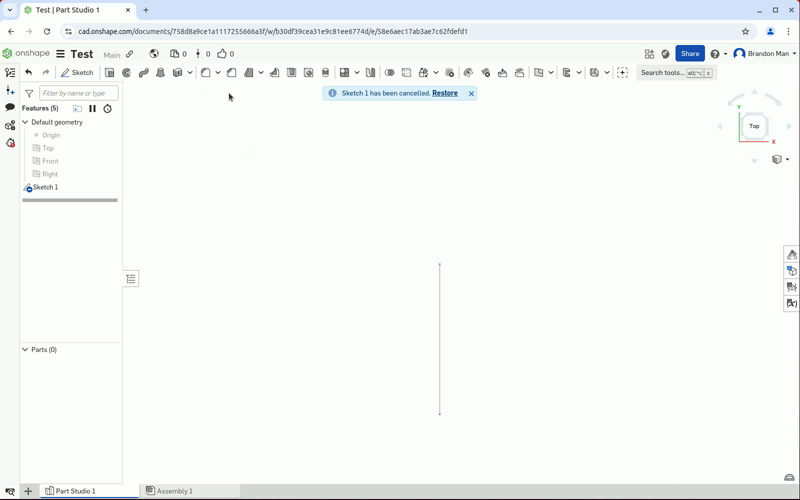
key(shift+s)
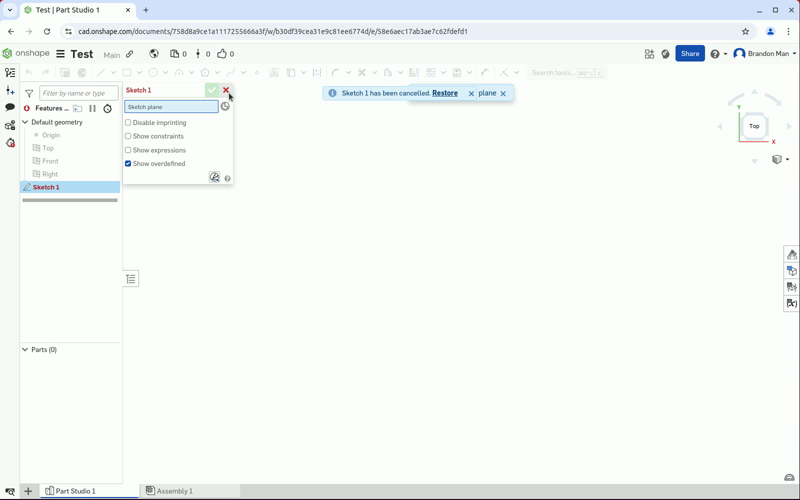
mouse_move(73, 150)
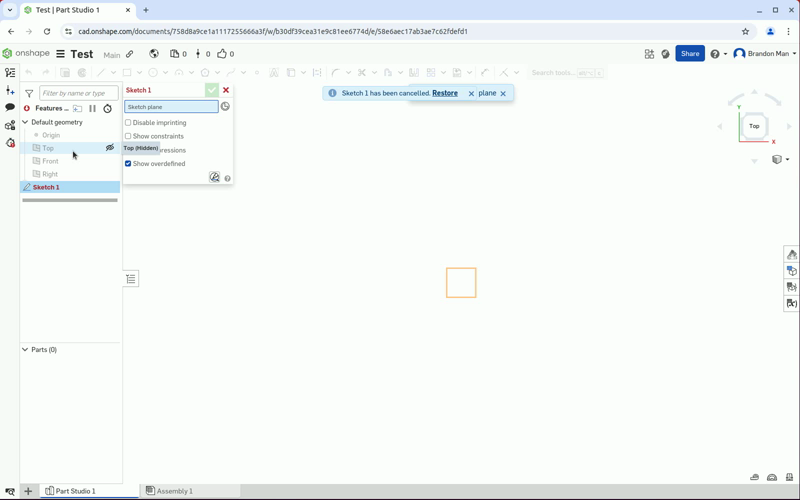
click(73, 150)
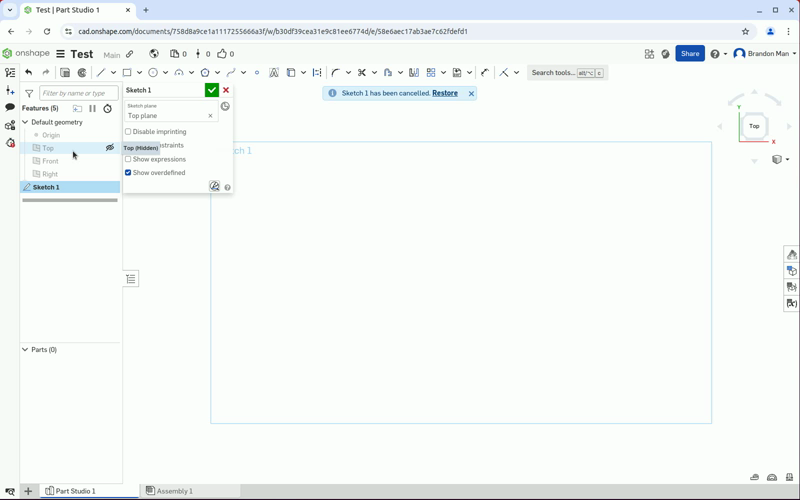
mouse_move(73, 352)
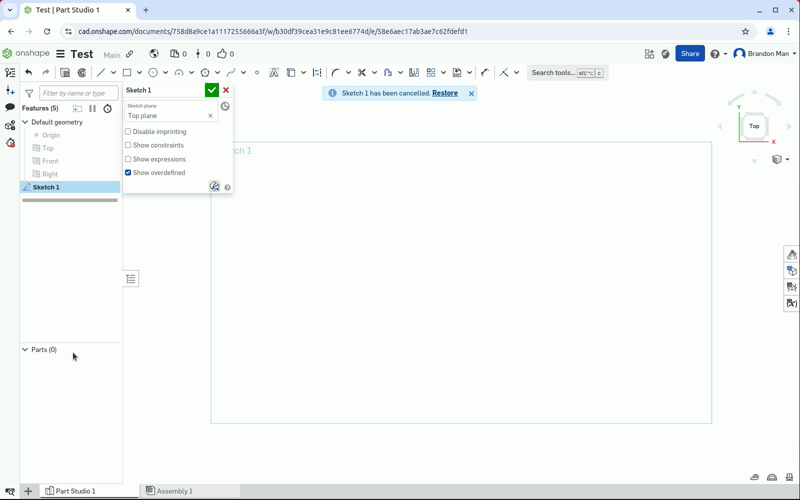
key(y)
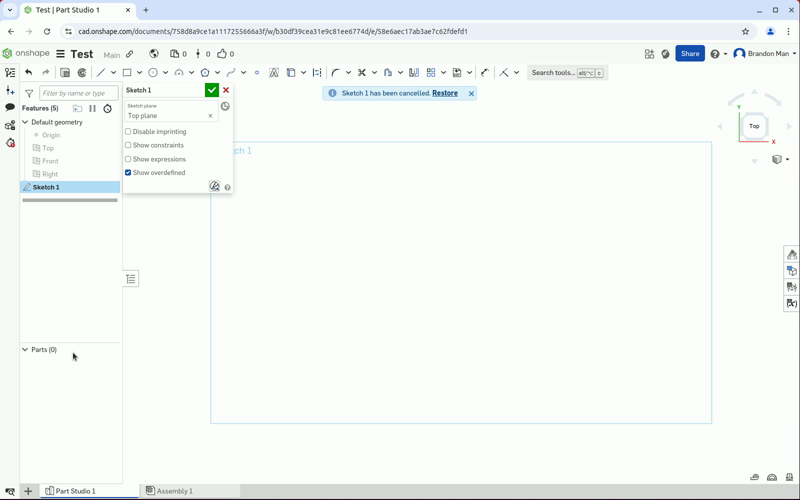
key(c)
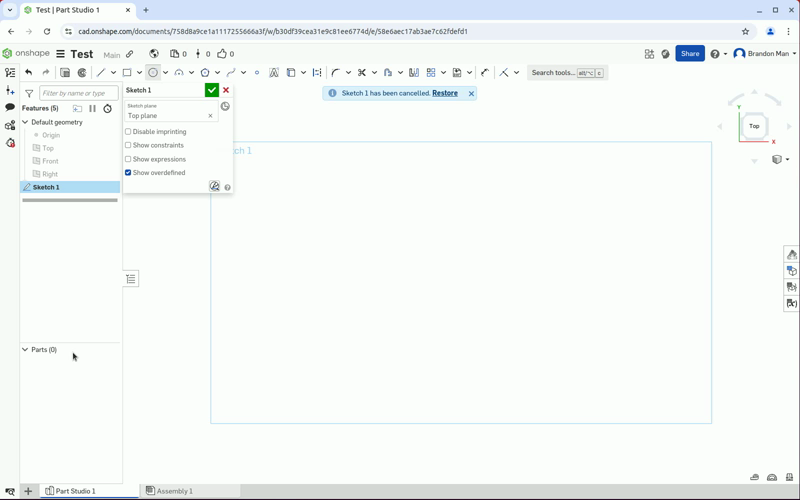
key_down(shift)
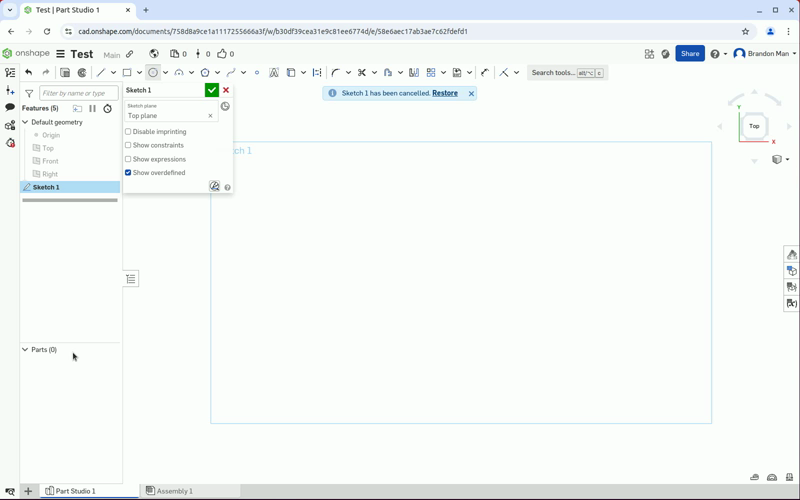
mouse_move(354, 251)
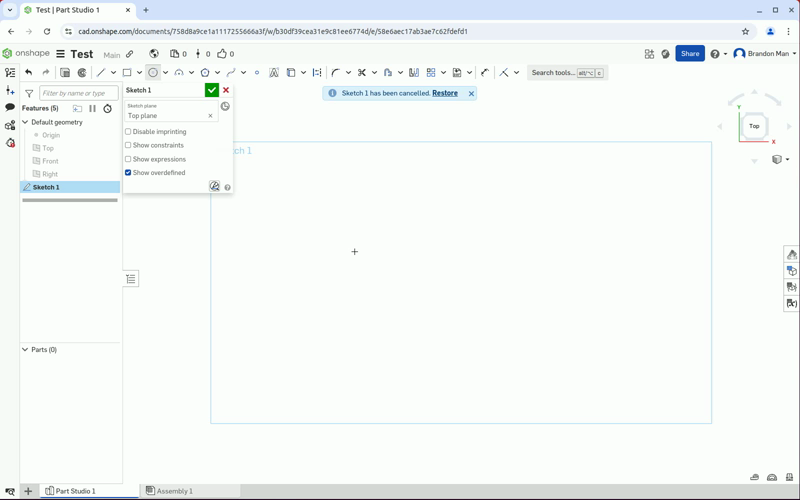
click(354, 251)
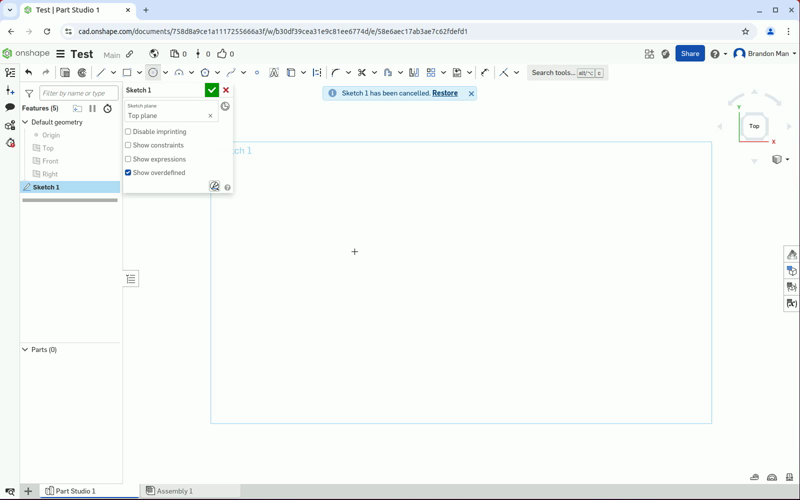
key_up(shift)
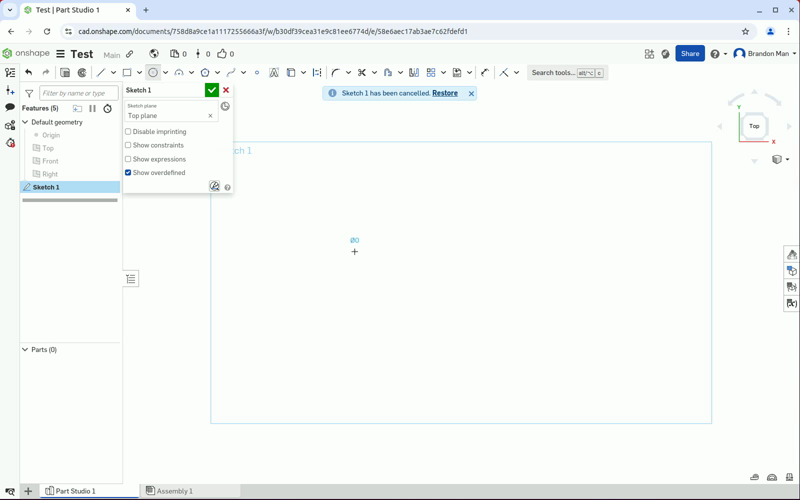
mouse_move(360, 251)
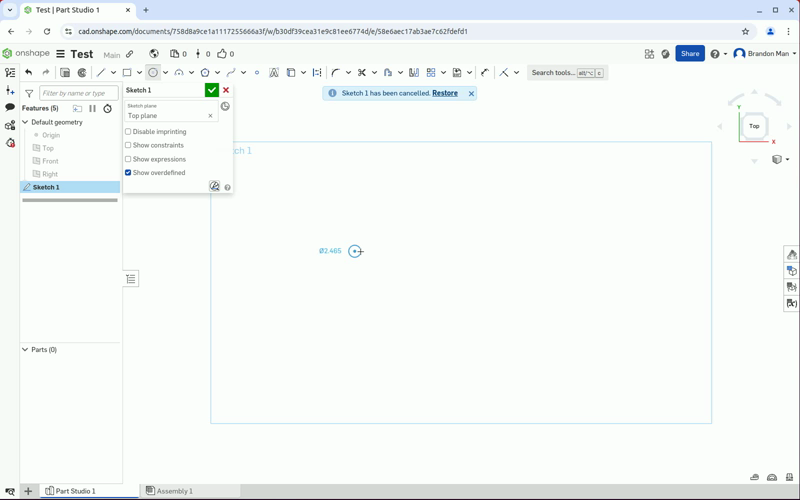
click(360, 251)
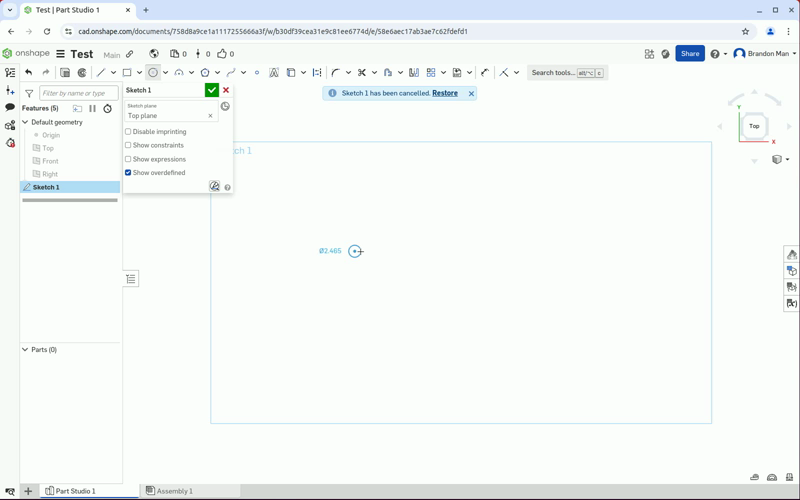
key(esc)
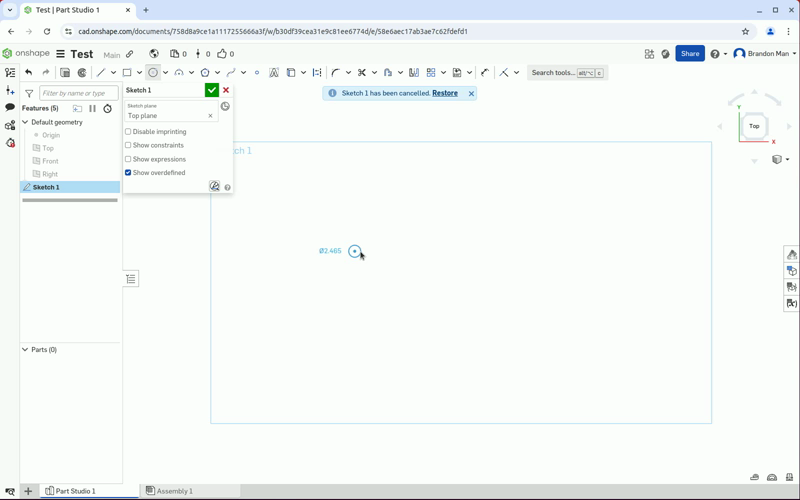
mouse_move(353, 249)
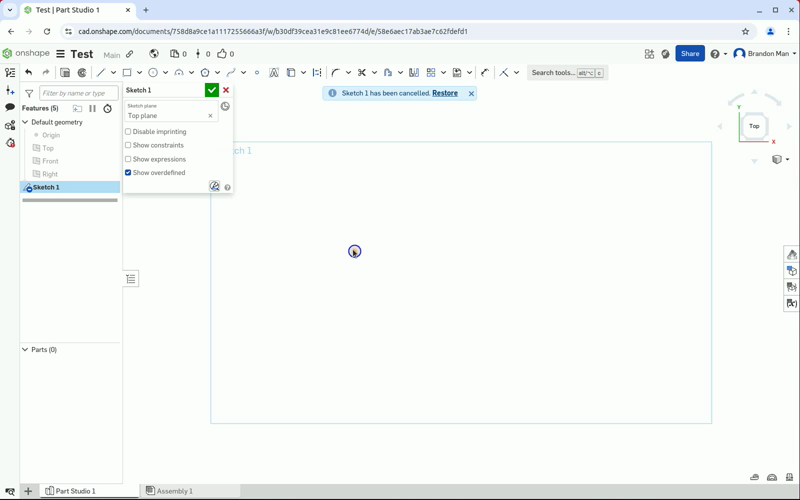
scroll(6)
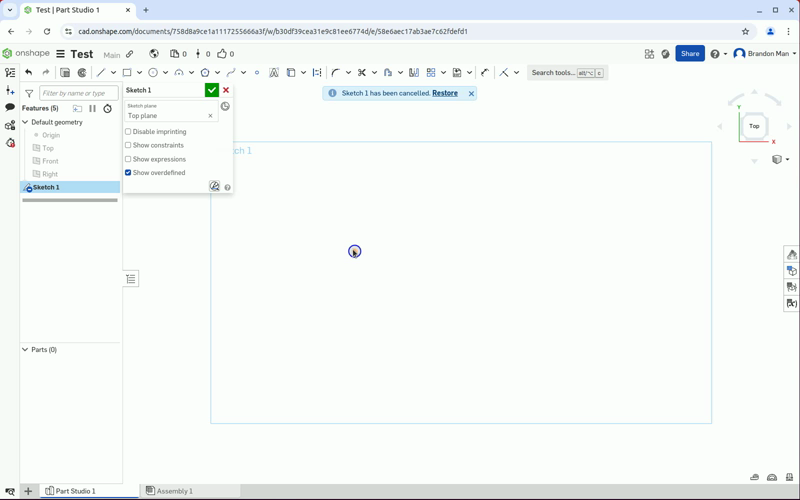
scroll(6)
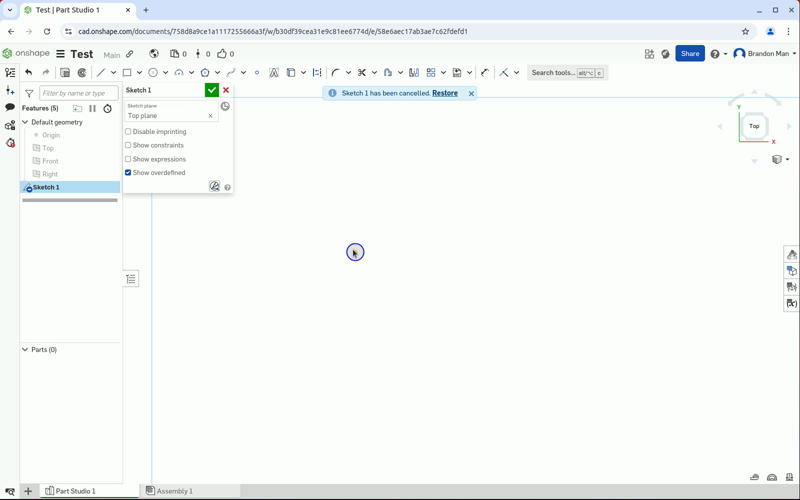
scroll(6)
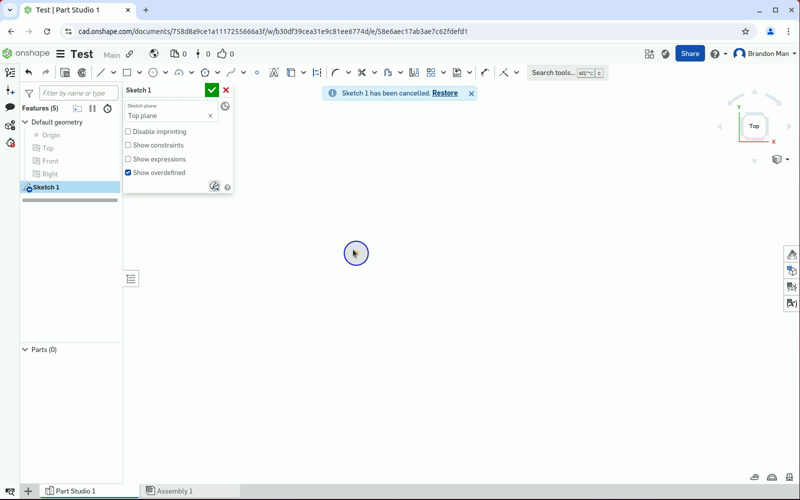
scroll(6)
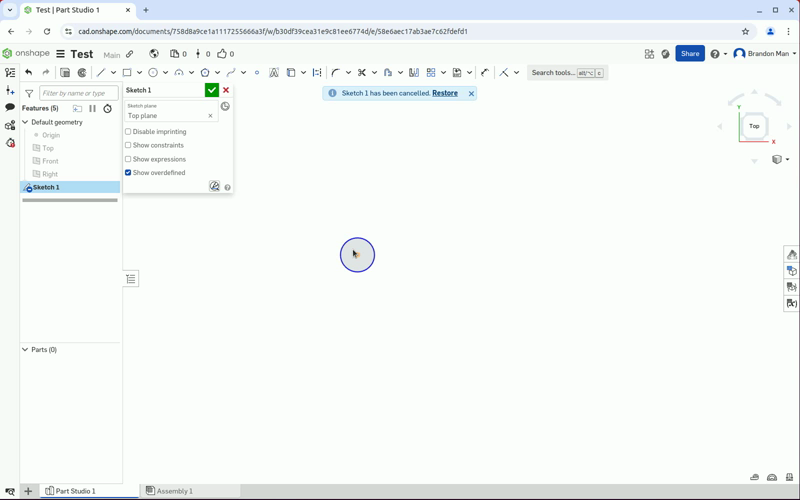
scroll(6)
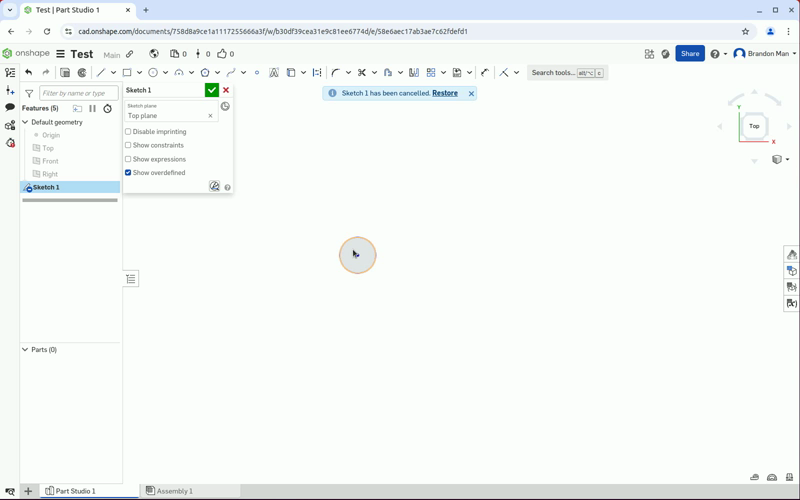
scroll(6)
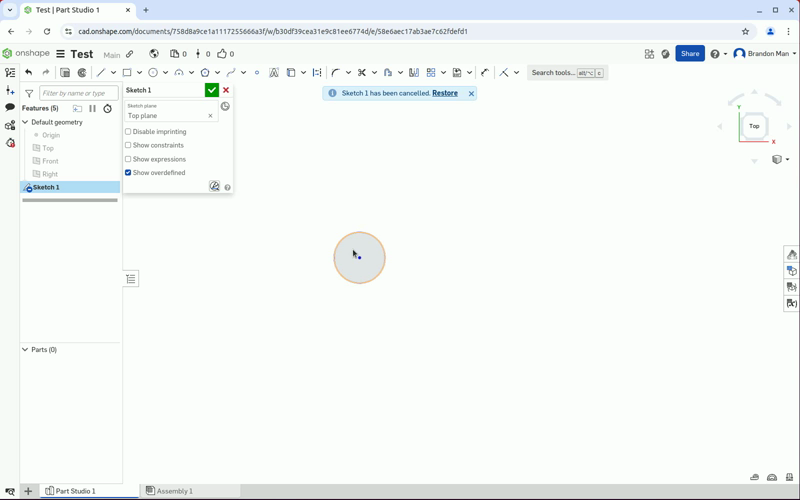
scroll(6)
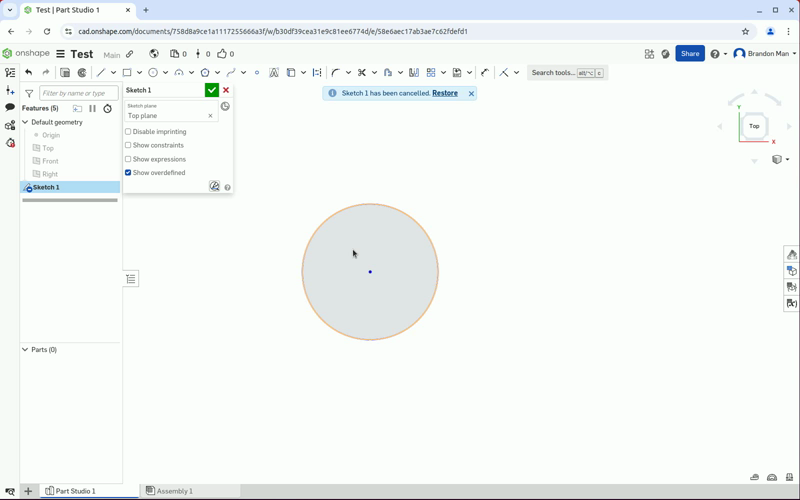
click(353, 249)
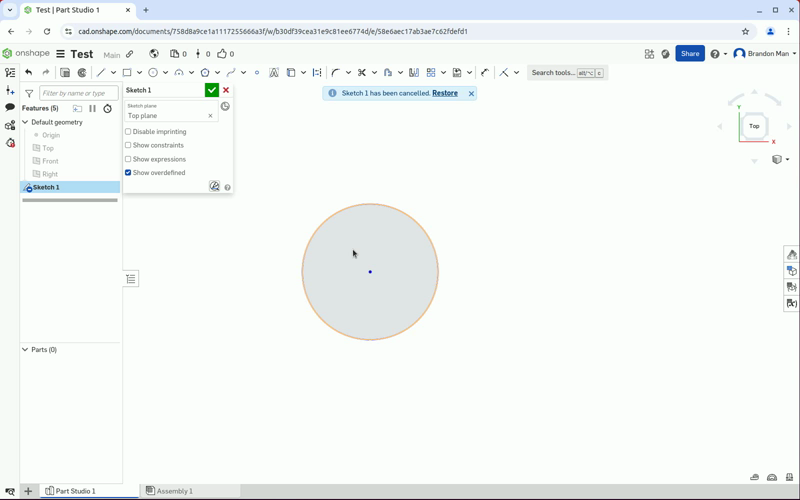
scroll(-6)
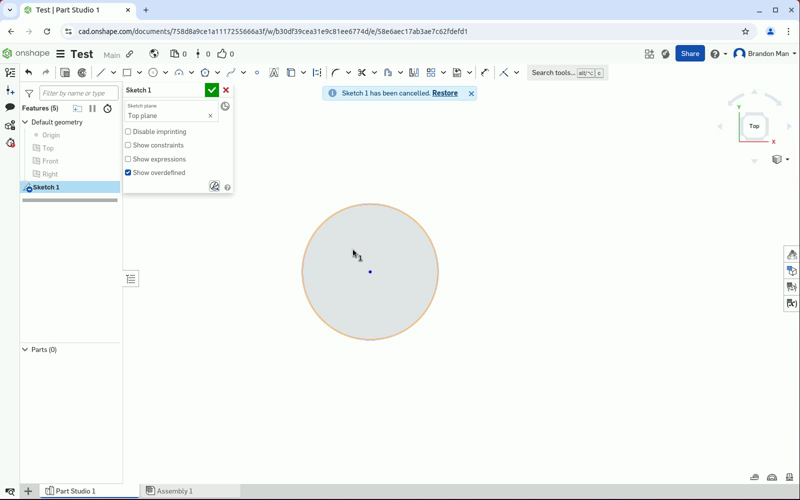
scroll(-6)
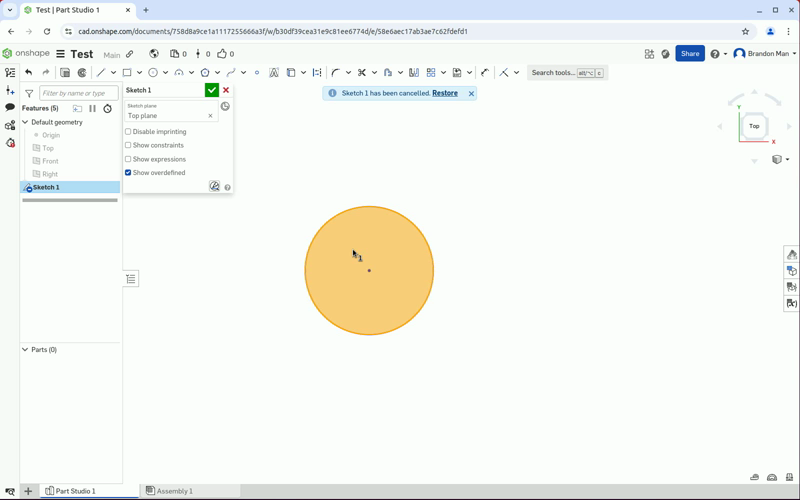
scroll(-6)
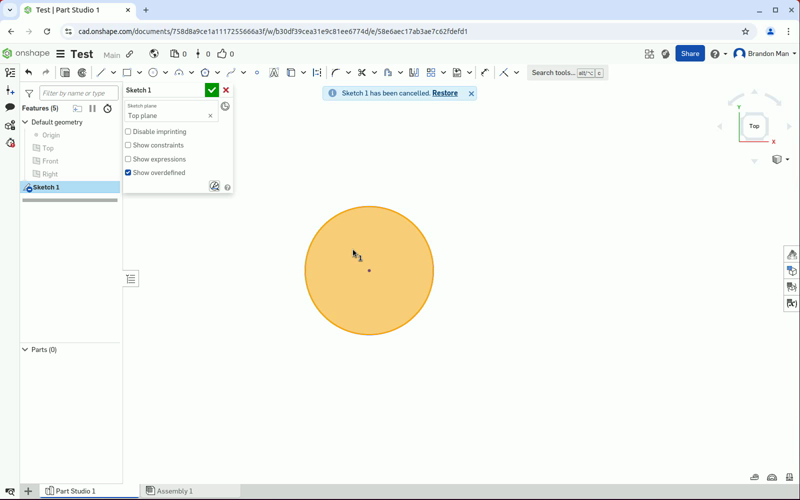
scroll(-6)
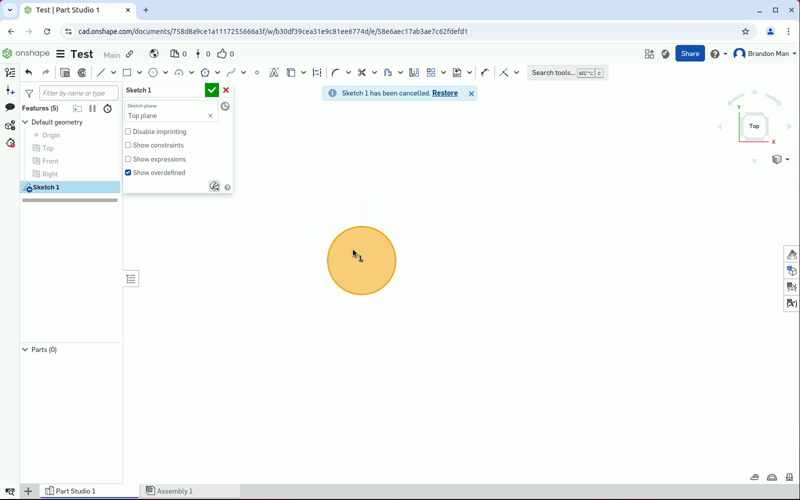
scroll(-6)
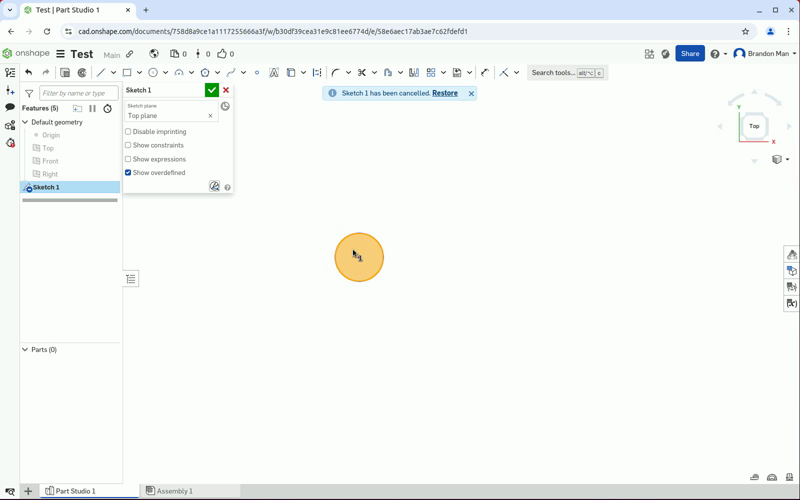
scroll(-6)
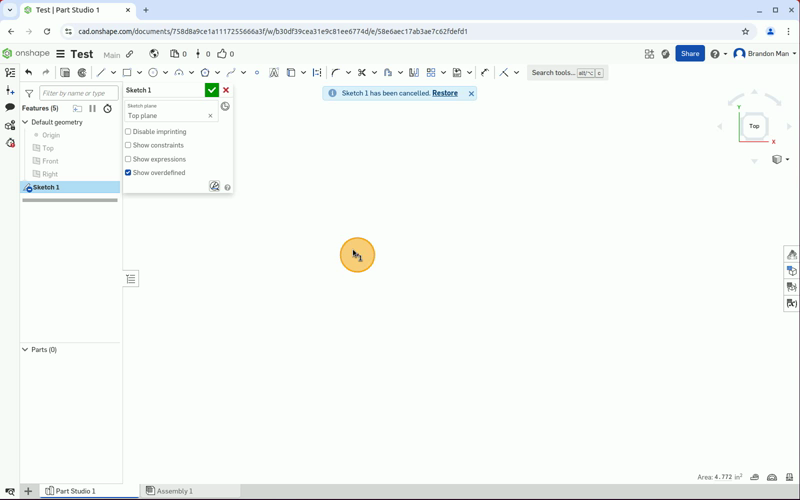
scroll(-6)
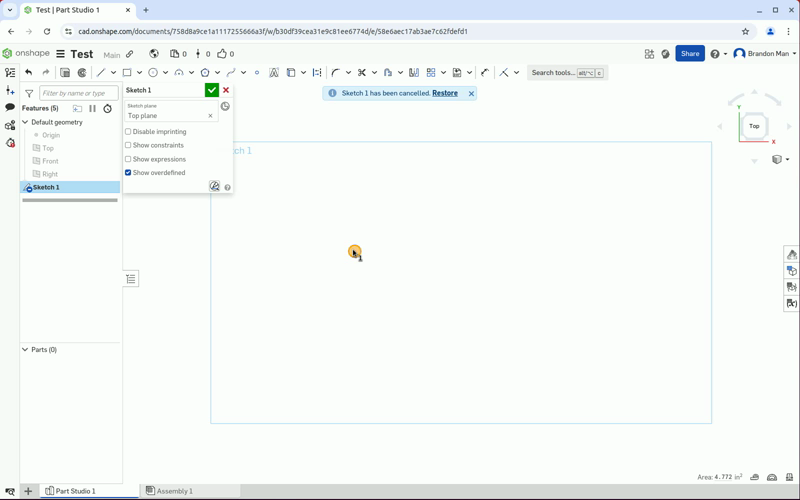
mouse_move(73, 352)
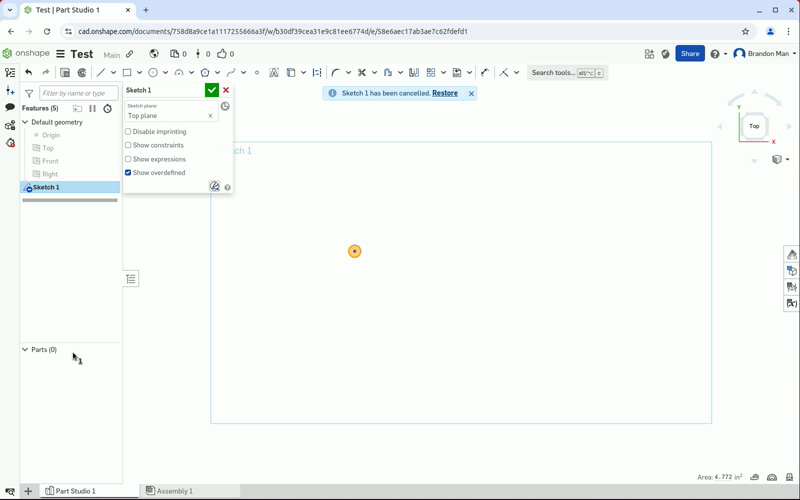
key(shift+y)
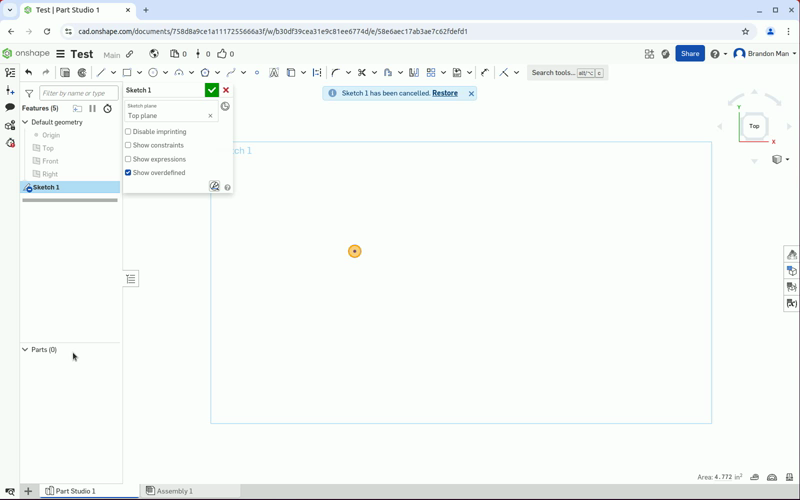
key(shift+e)
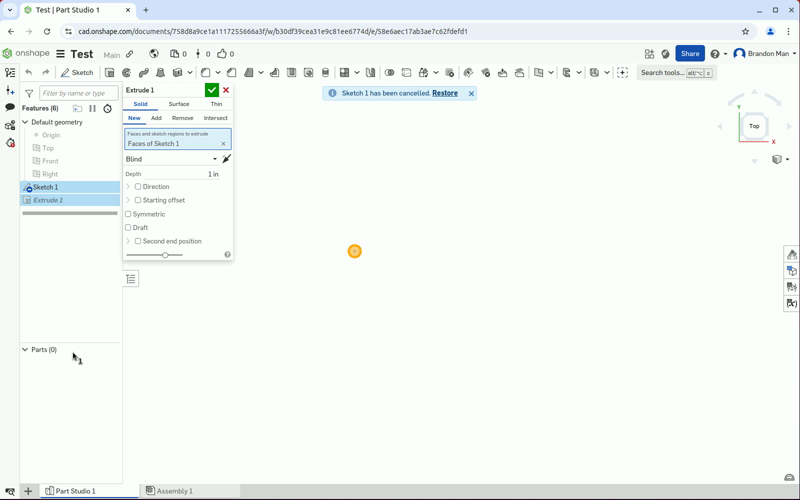
mouse_move(143, 106)
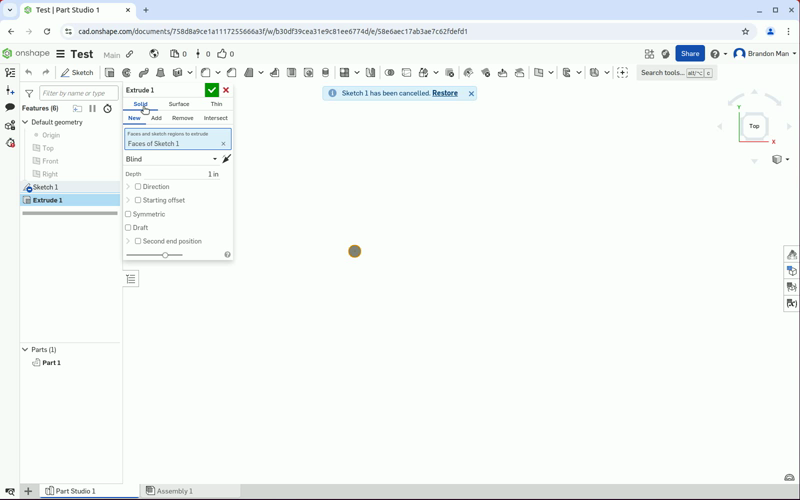
click(143, 106)
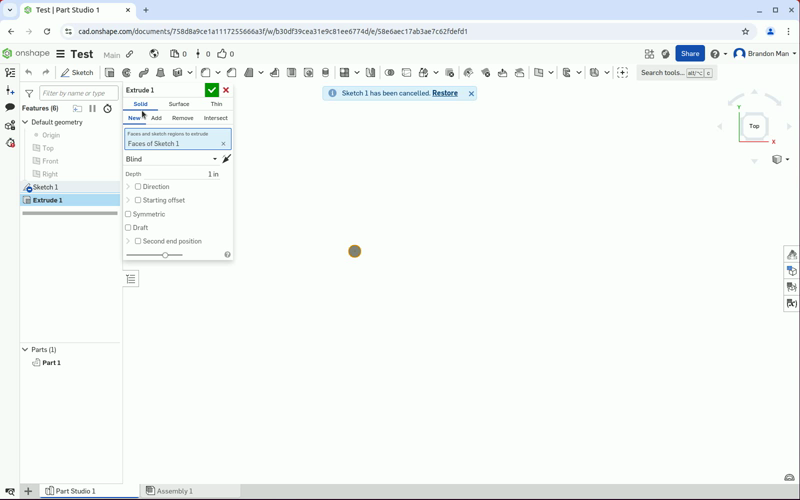
mouse_move(137, 120)
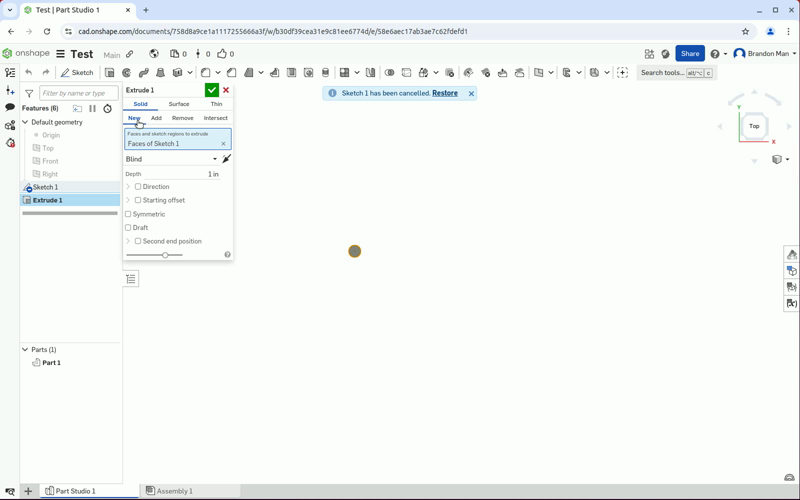
click(137, 120)
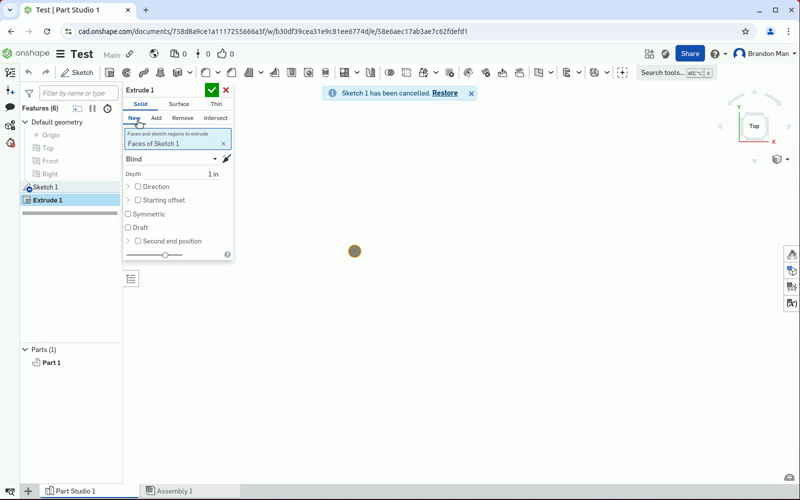
key(tab, 4)
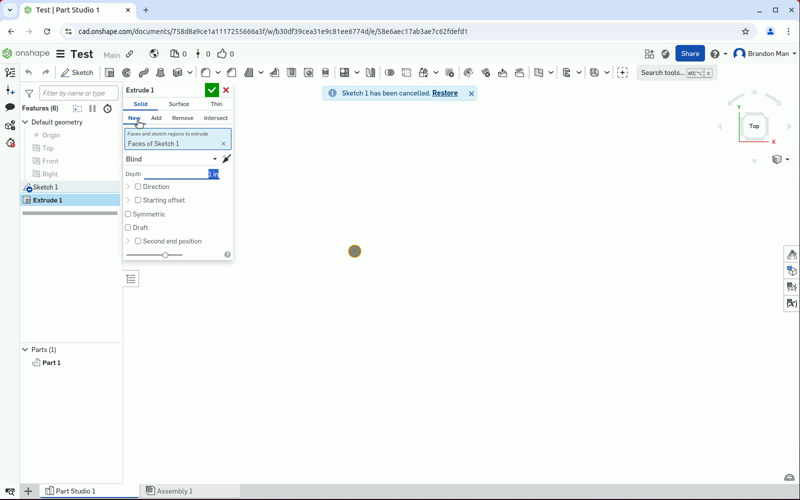
text(1.685)
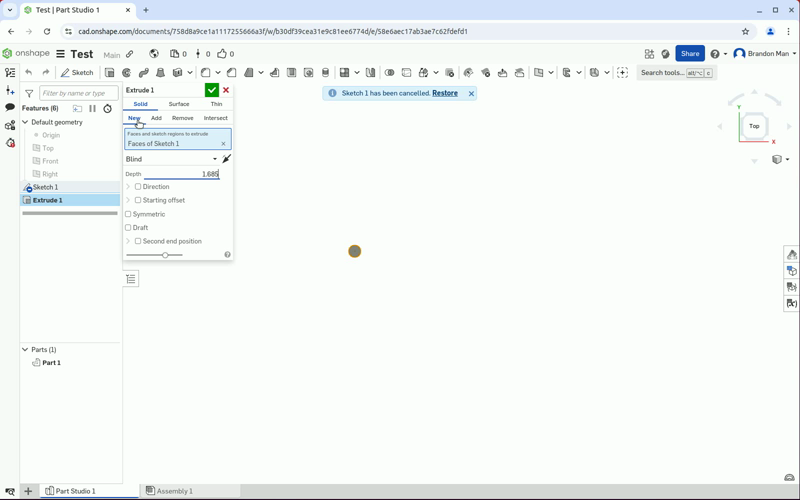
key(enter)
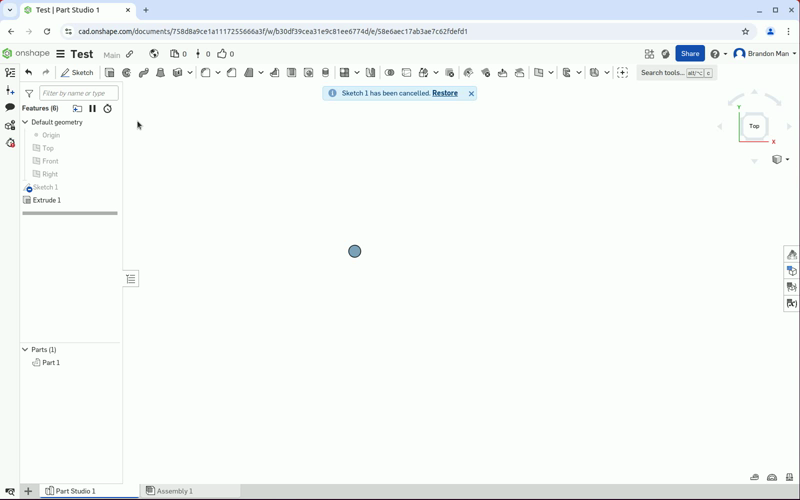
key(shift+h)
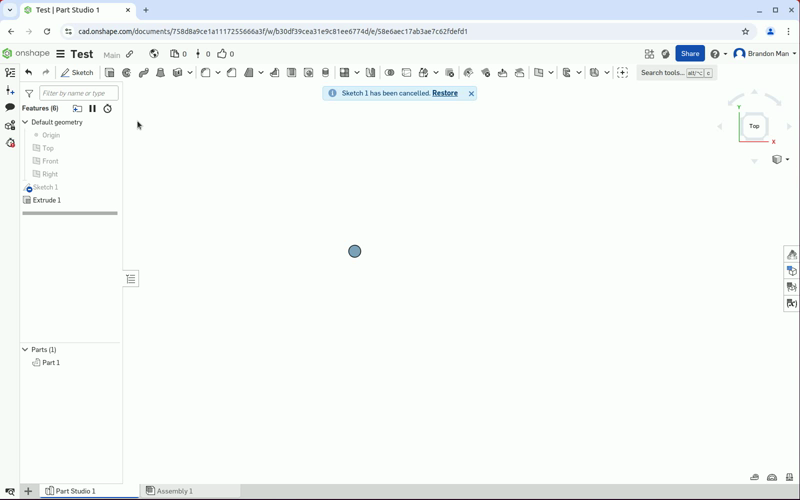
key(shift+h)
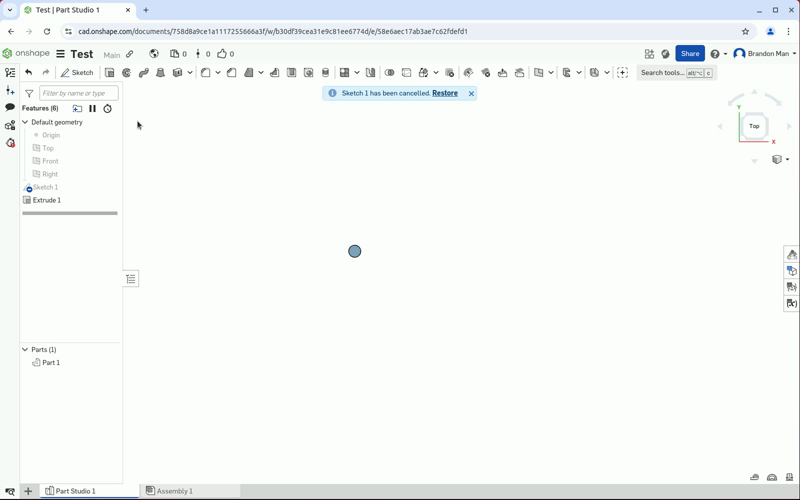
mouse_move(73, 189)
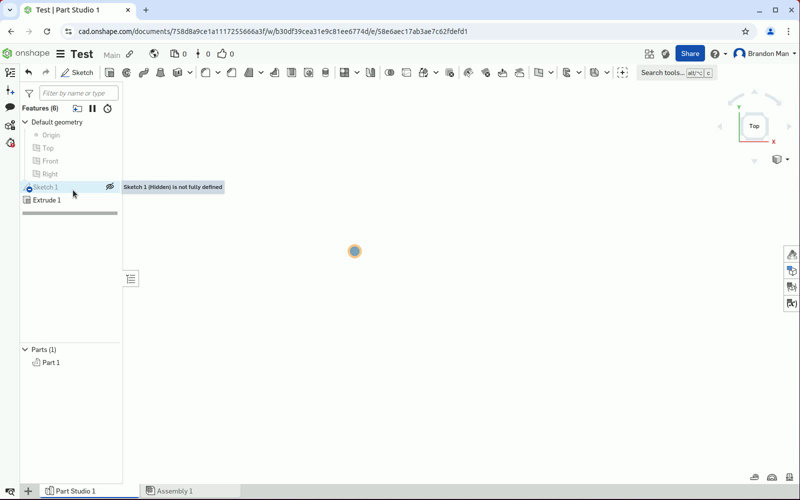
click(73, 189)
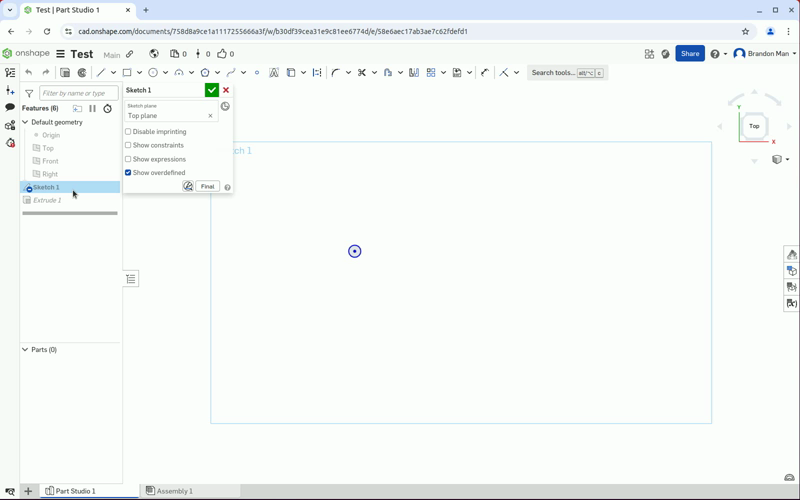
mouse_move(229, 92)
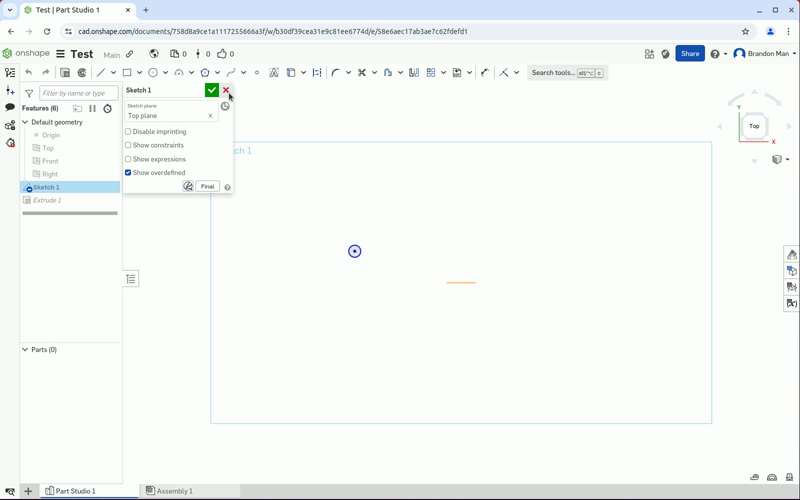
click(229, 92)
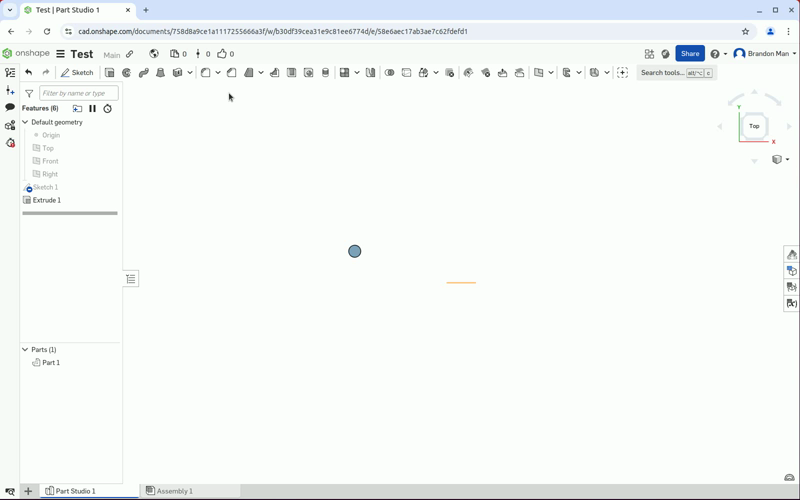
mouse_move(541, 75)
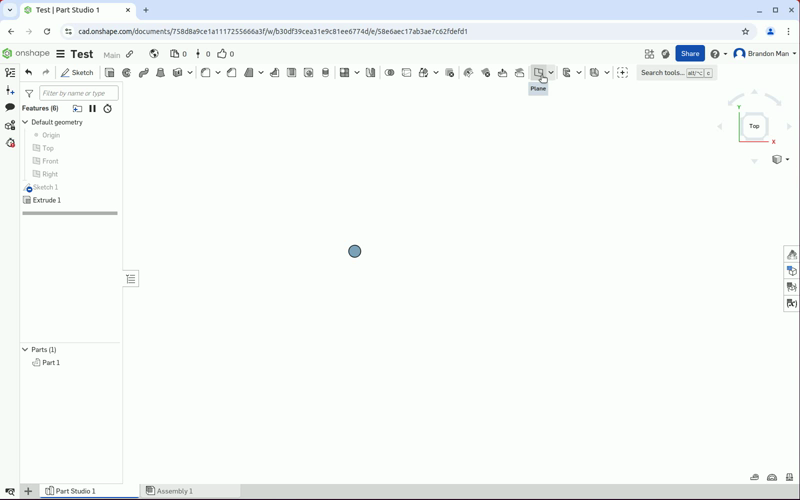
click(541, 75)
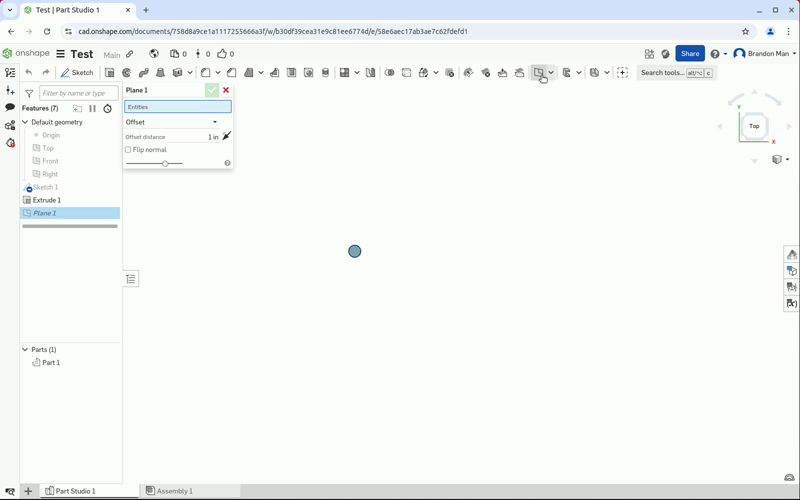
mouse_move(73, 150)
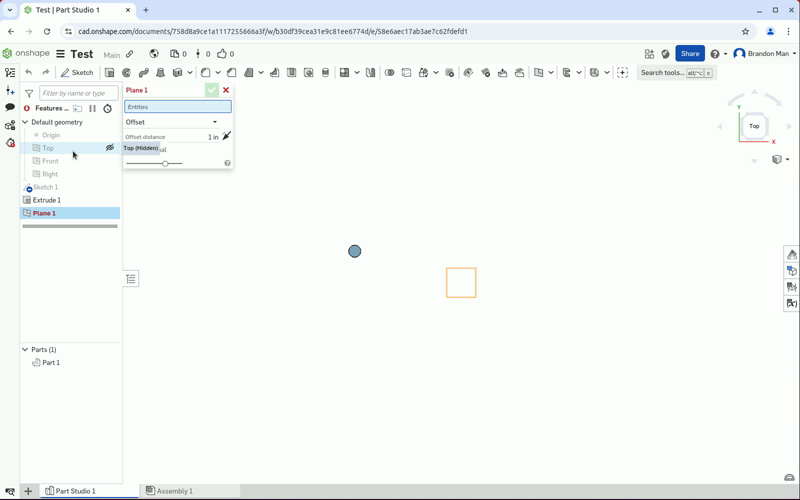
click(73, 150)
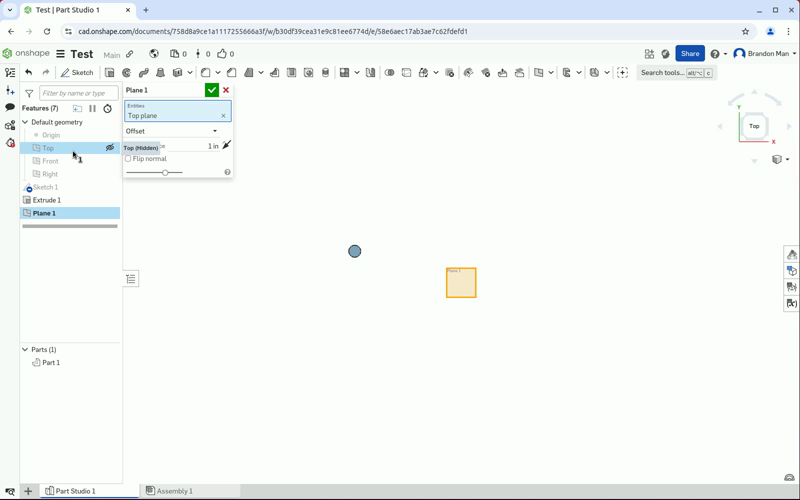
key(tab, 2)
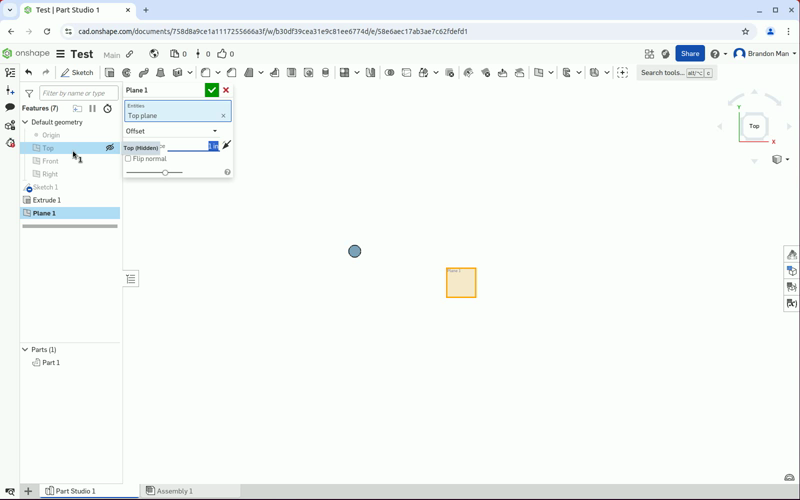
text(1.695)
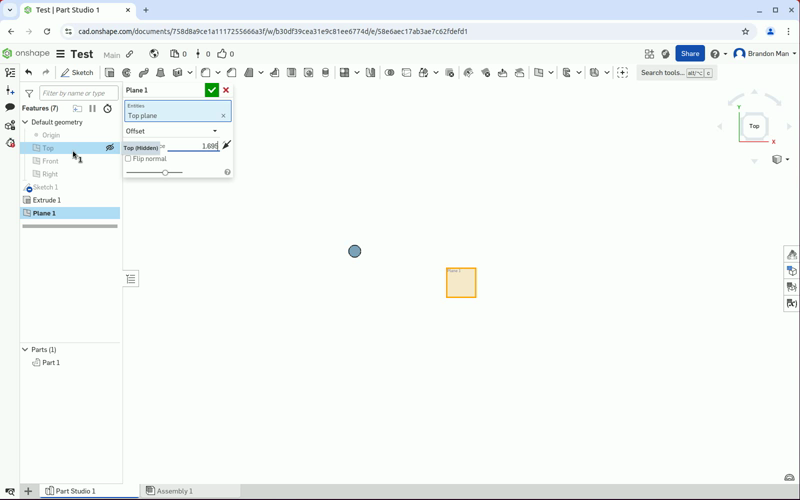
key(enter, 2)
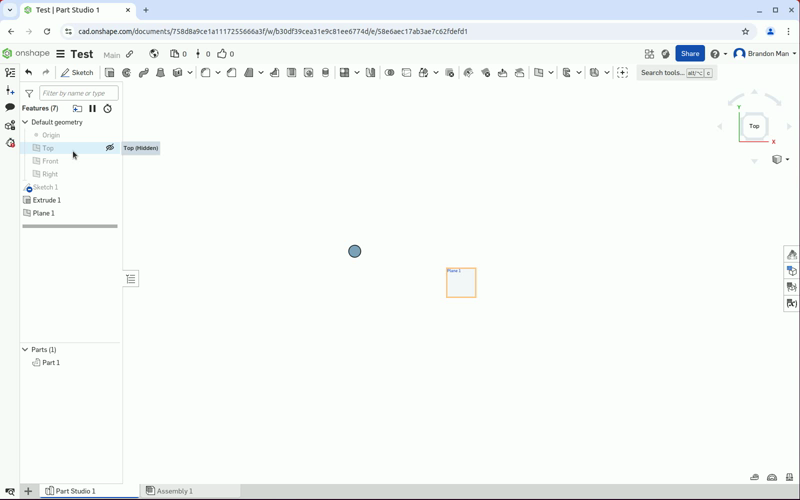
key(shift+s)
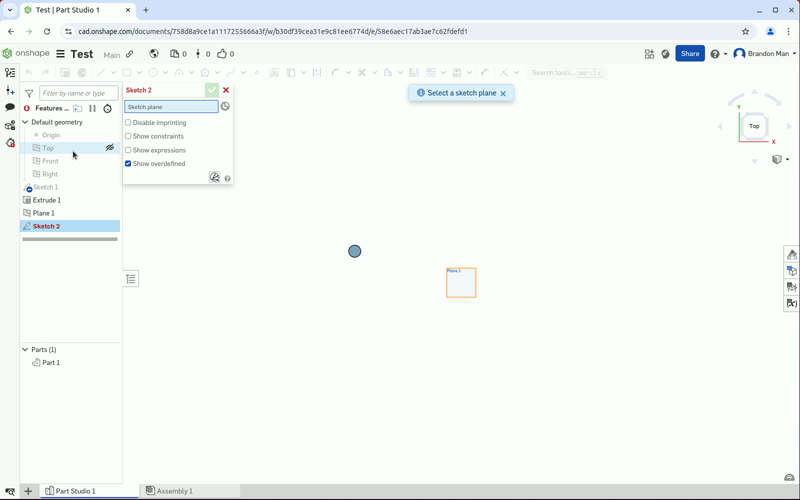
mouse_move(73, 215)
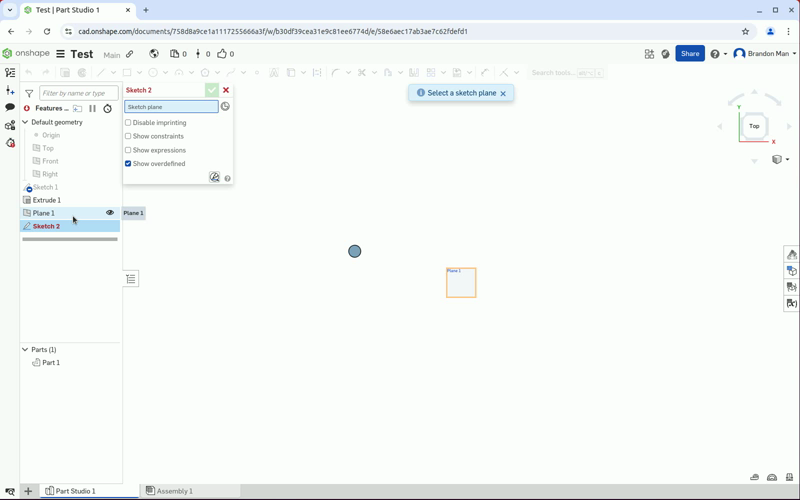
click(73, 215)
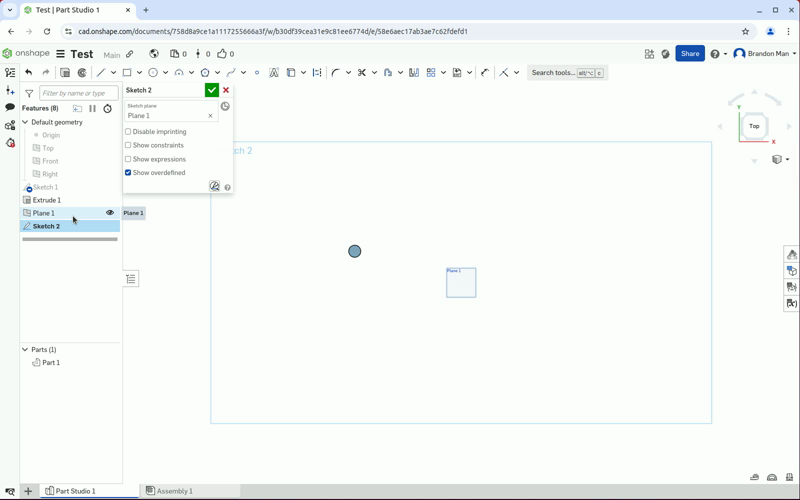
mouse_move(73, 352)
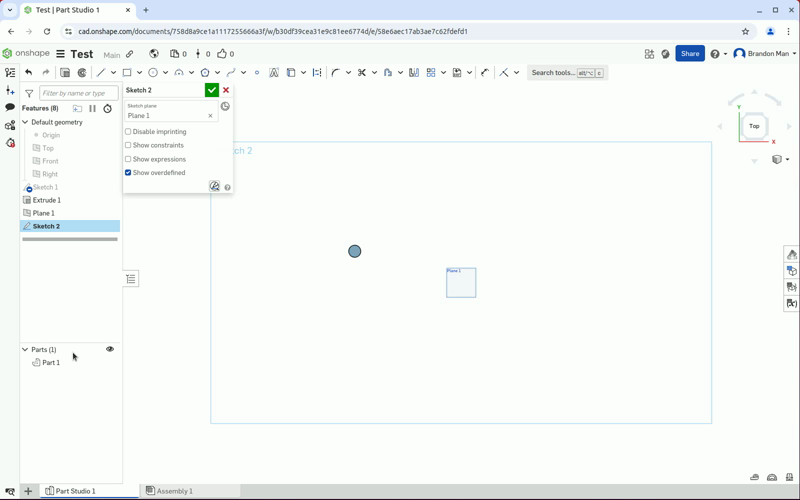
key(y)
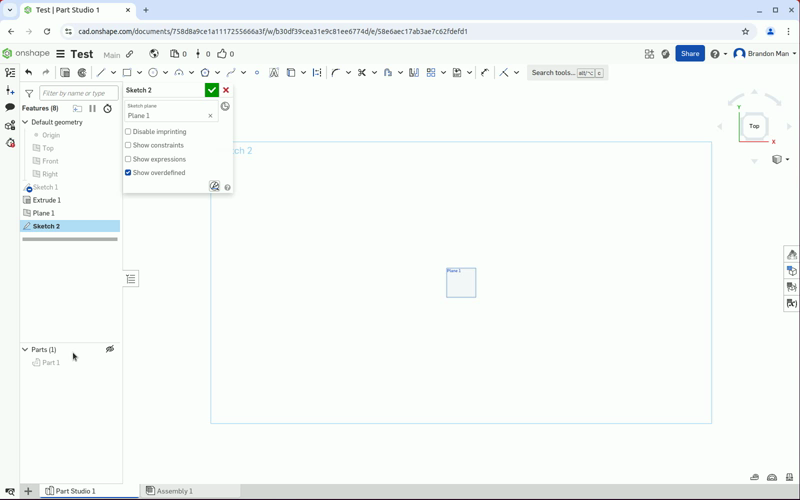
key(c)
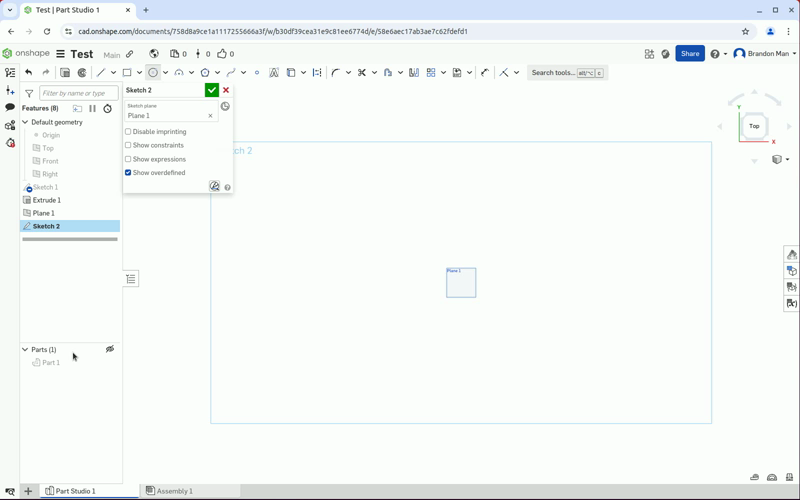
key_down(shift)
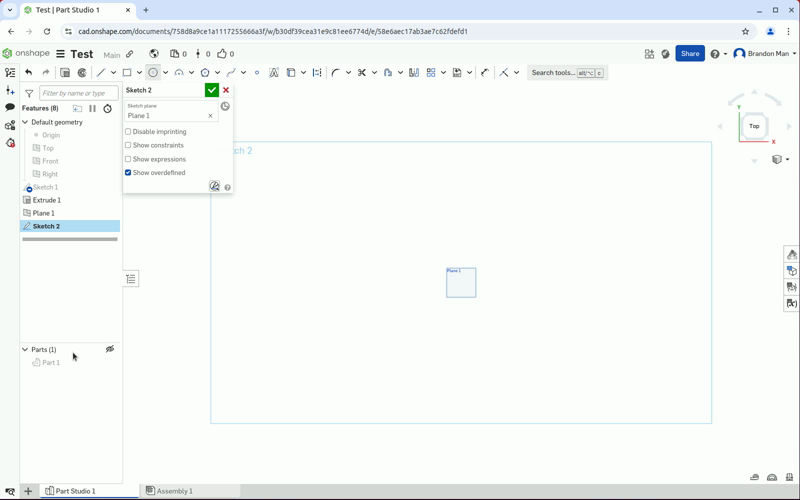
mouse_move(354, 251)
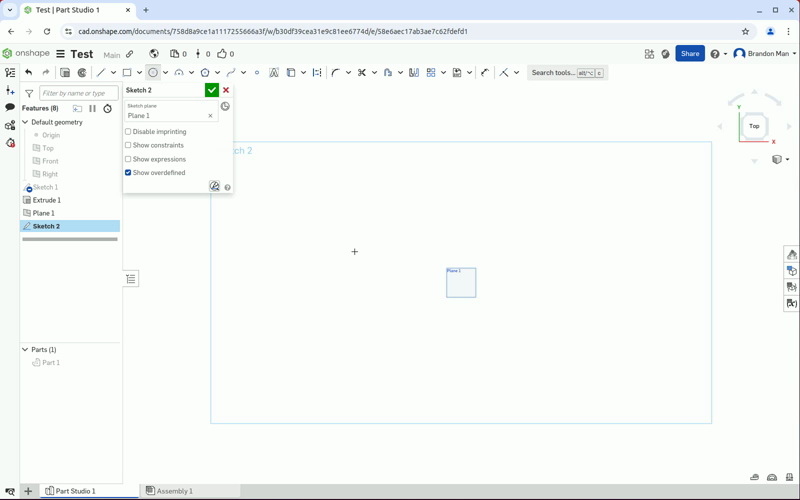
click(354, 251)
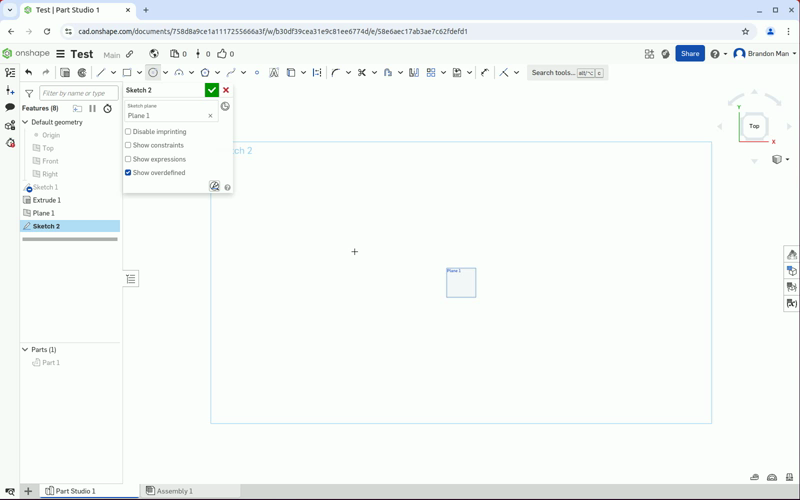
key_up(shift)
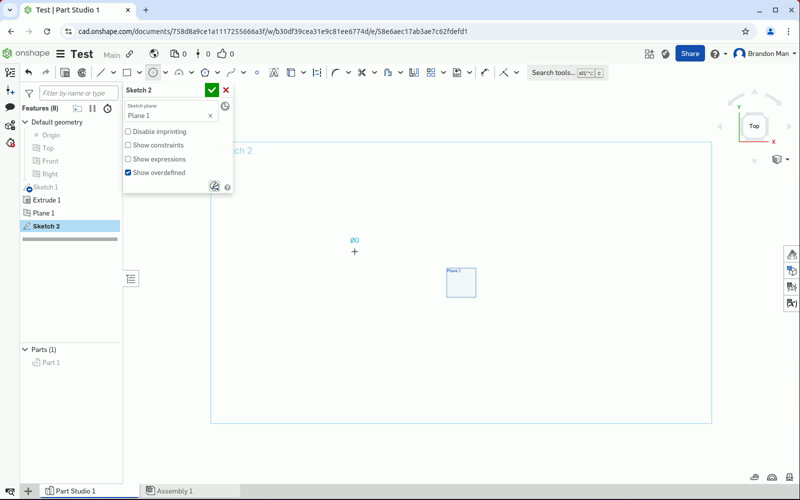
mouse_move(359, 251)
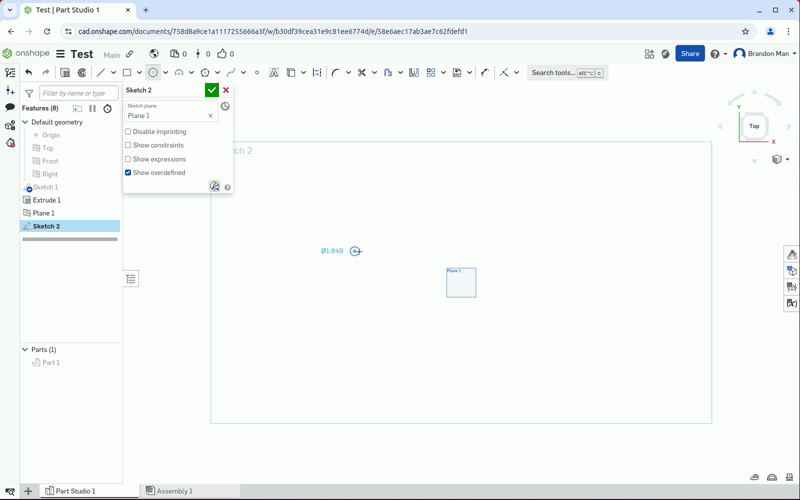
click(359, 251)
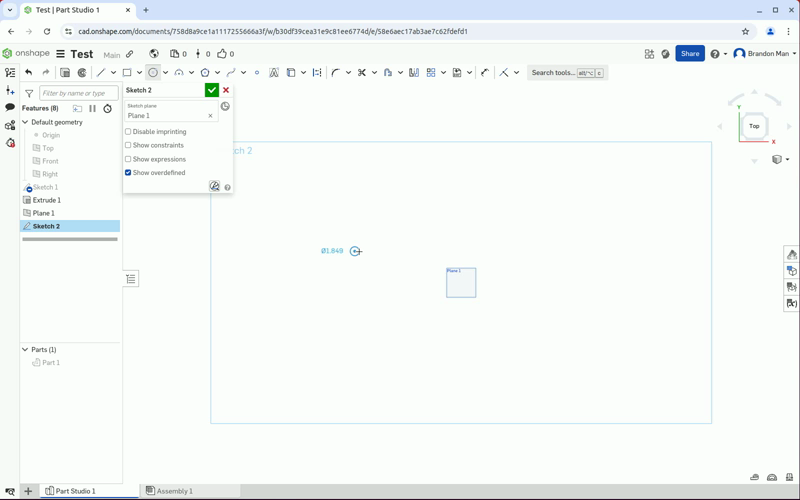
key(esc)
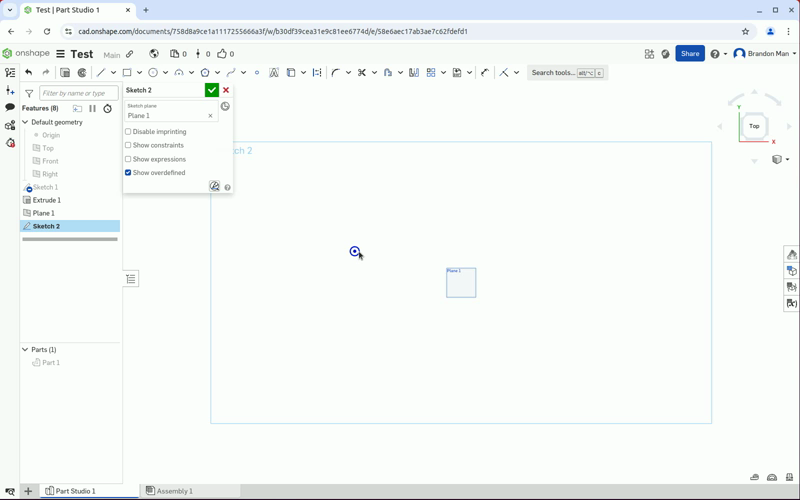
mouse_move(350, 251)
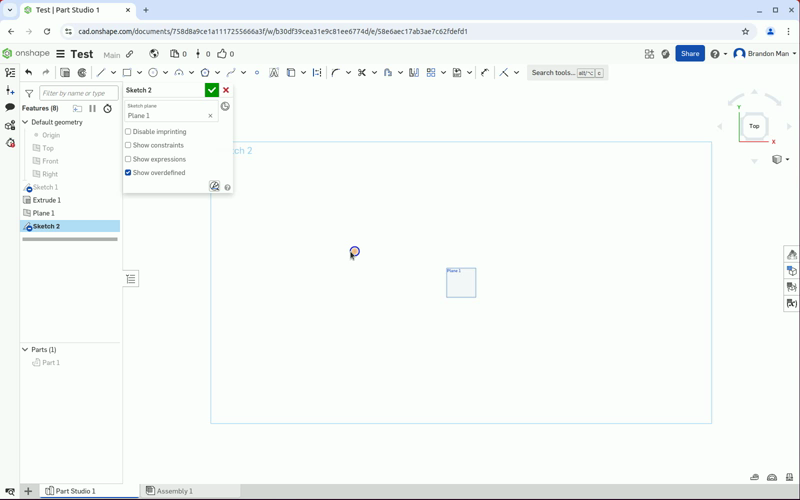
scroll(6)
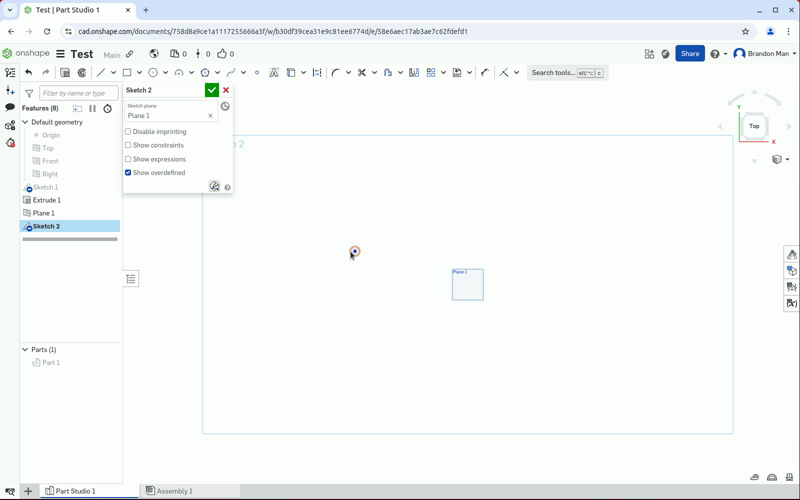
scroll(6)
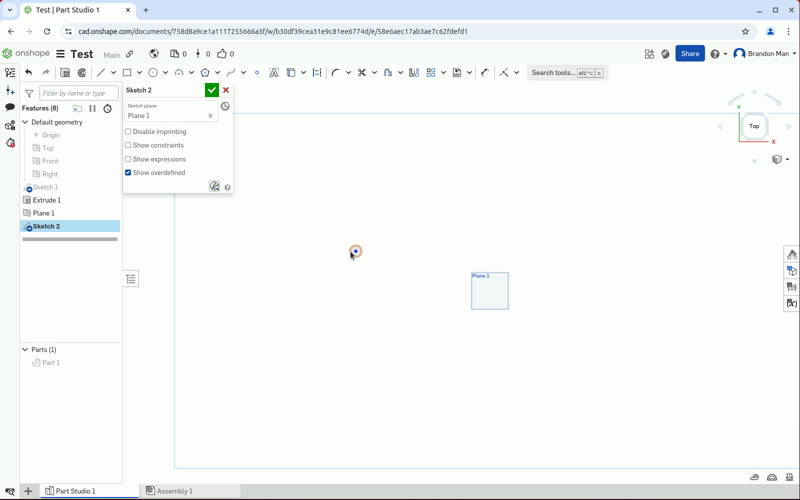
scroll(6)
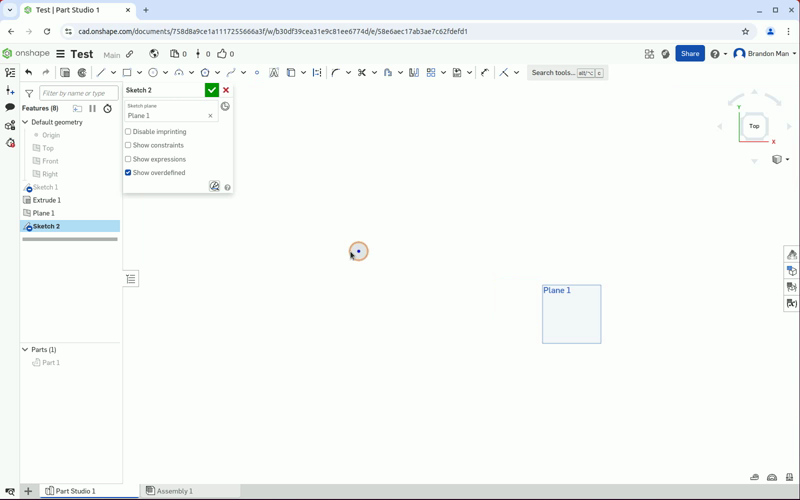
scroll(6)
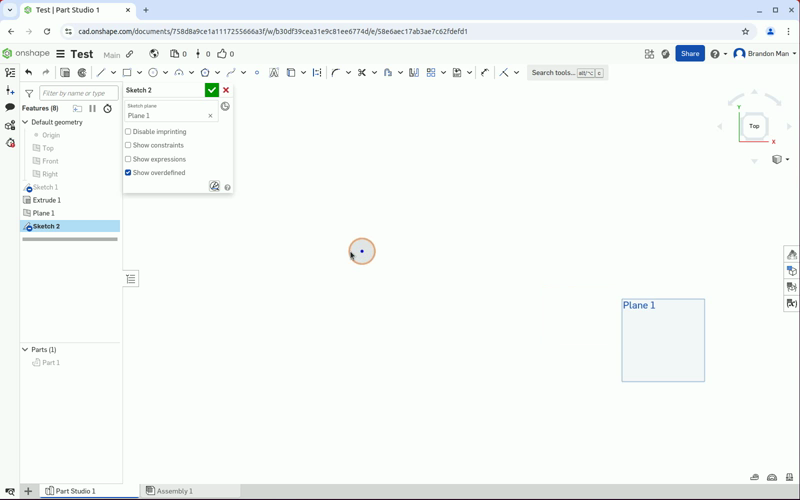
scroll(6)
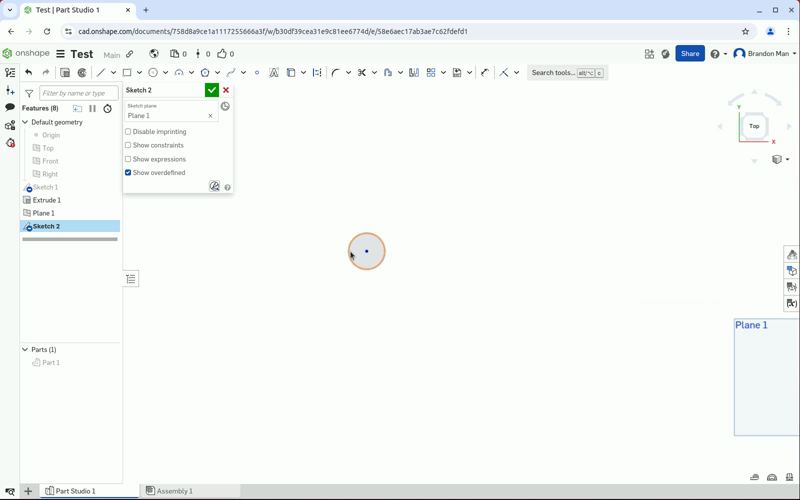
scroll(6)
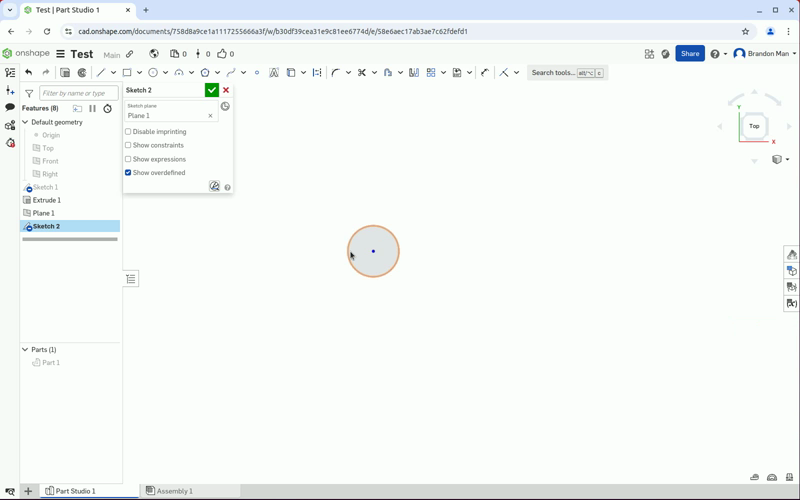
scroll(6)
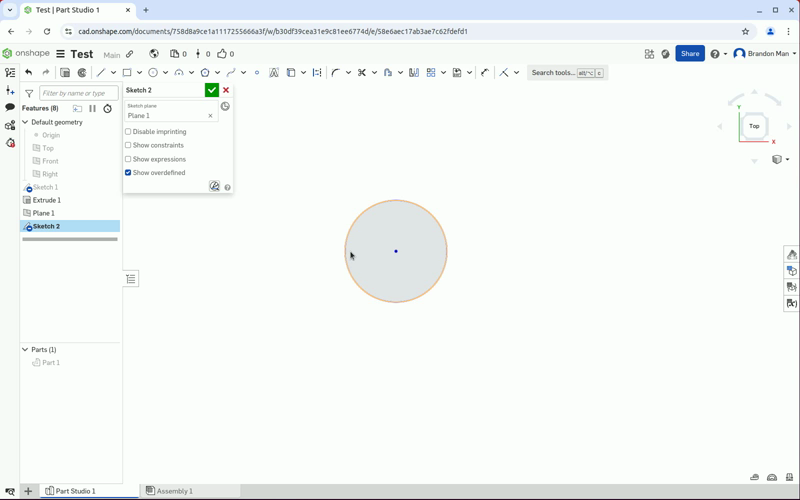
click(350, 251)
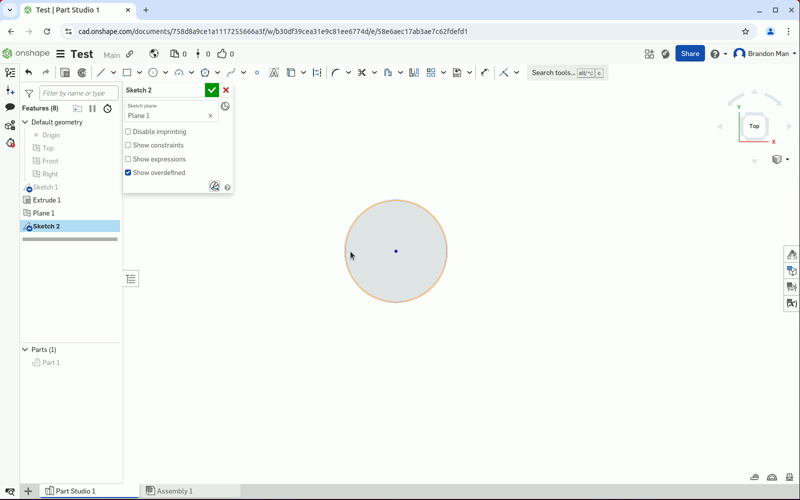
scroll(-6)
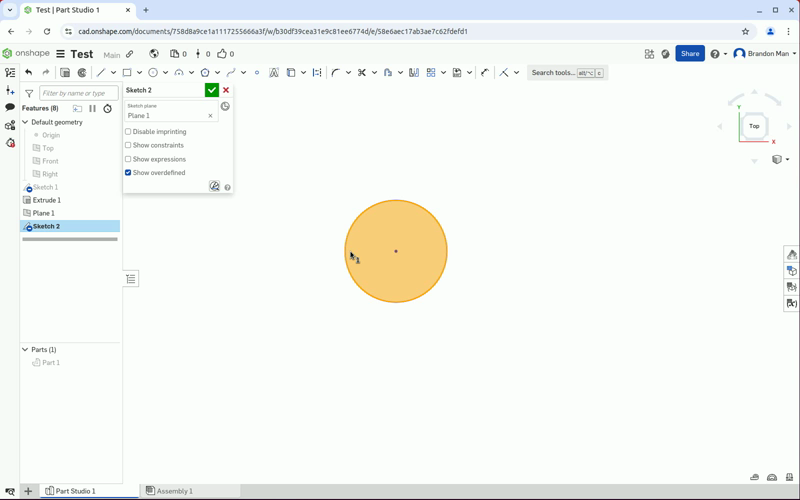
scroll(-6)
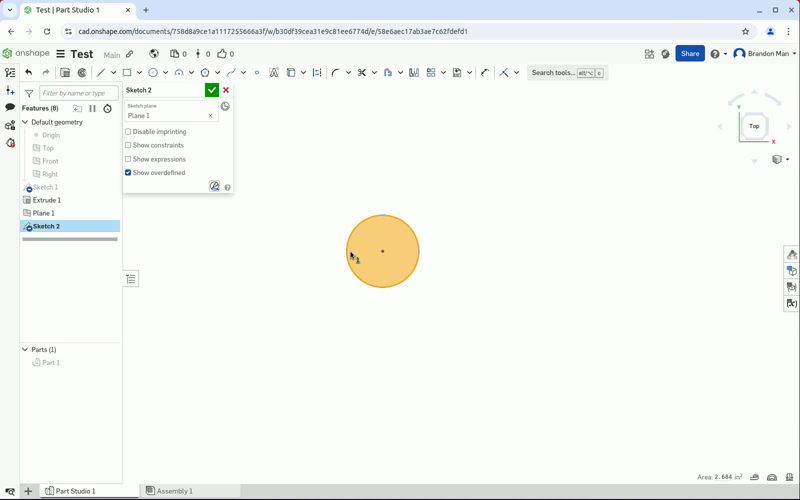
scroll(-6)
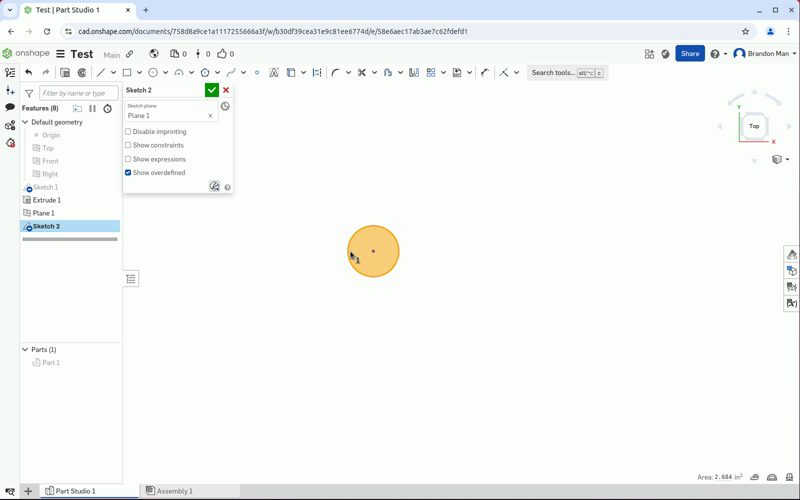
scroll(-6)
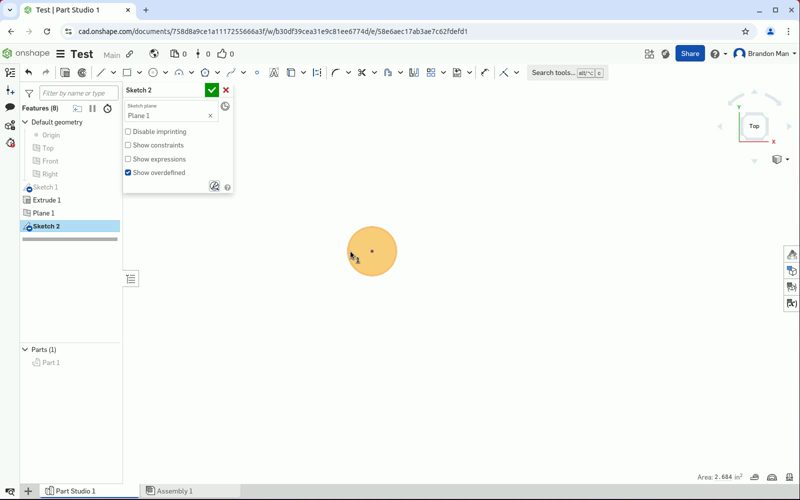
scroll(-6)
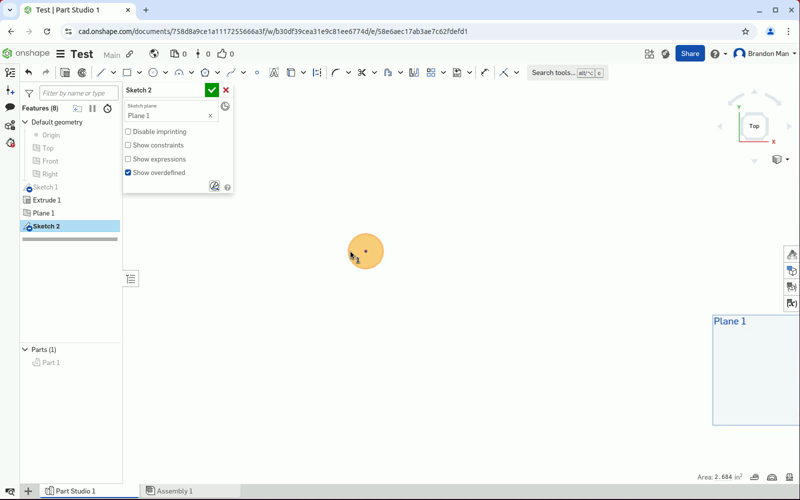
scroll(-6)
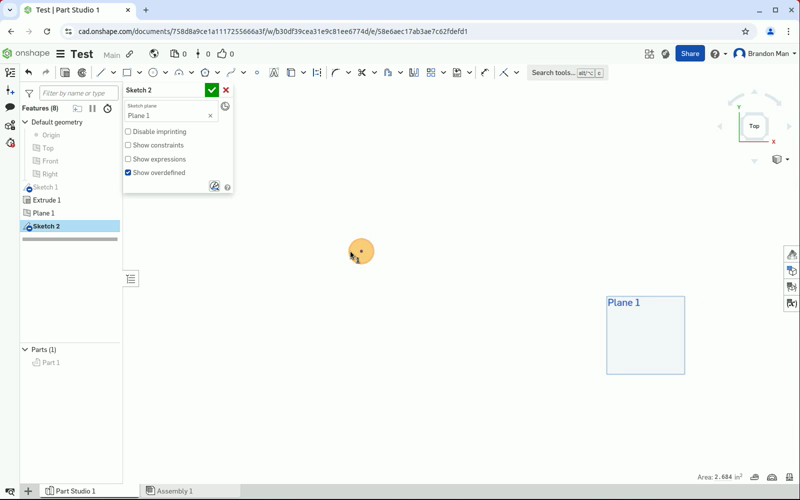
scroll(-6)
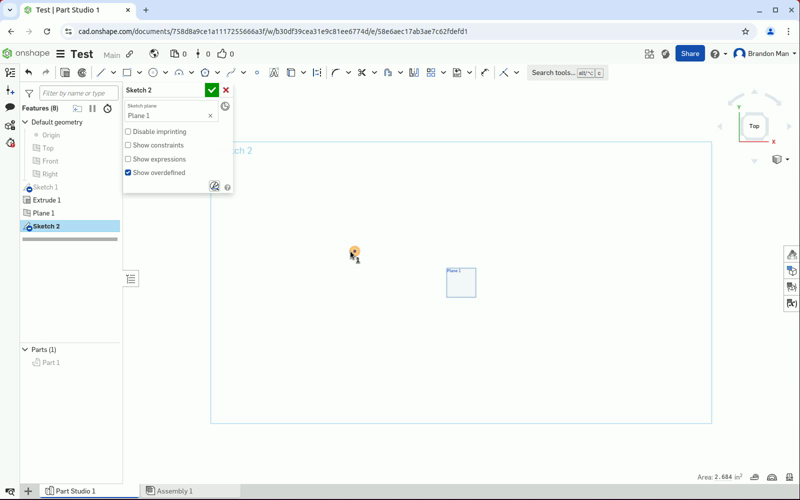
mouse_move(73, 352)
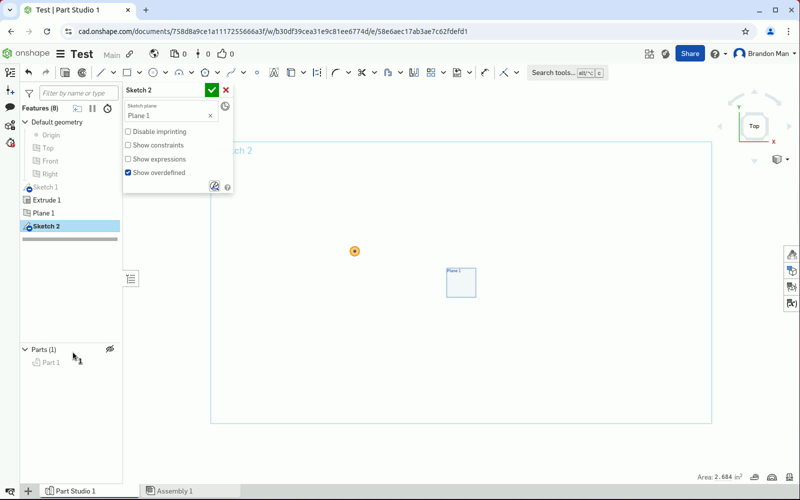
key(shift+y)
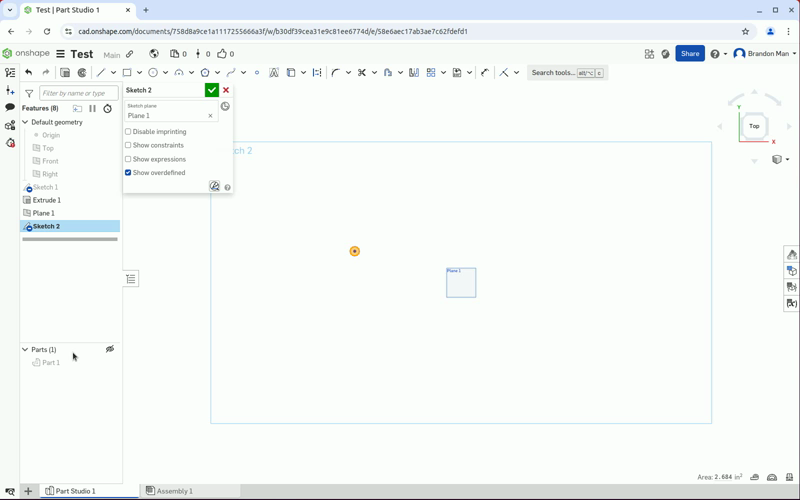
key(shift+e)
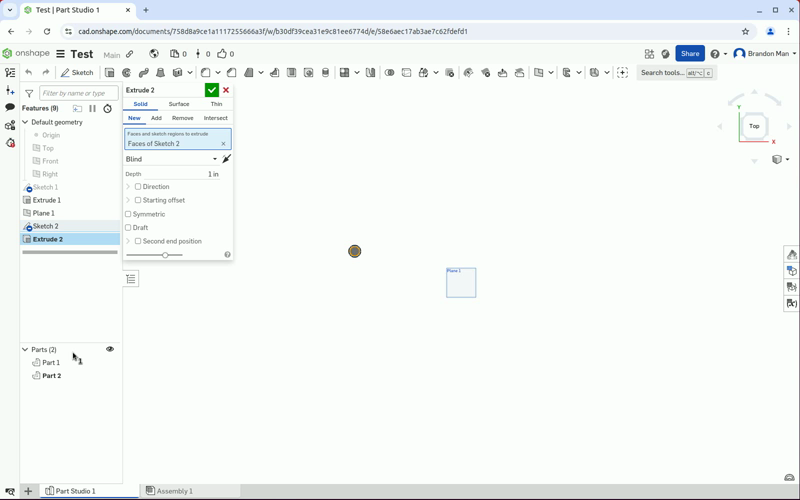
mouse_move(143, 106)
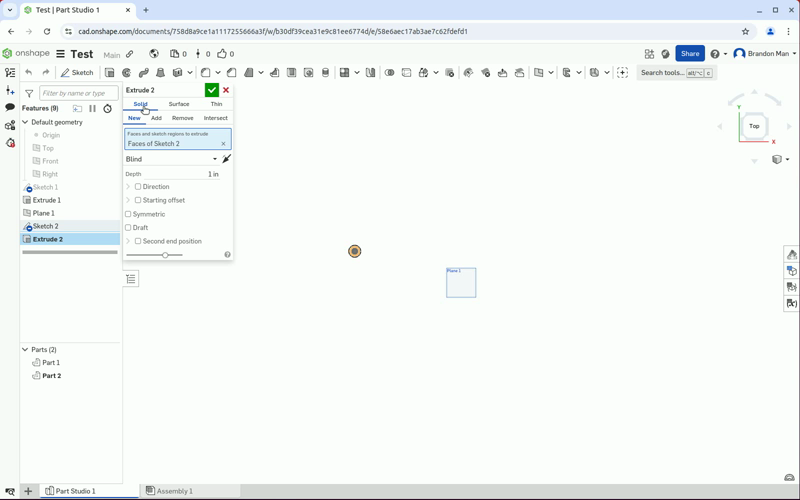
click(143, 106)
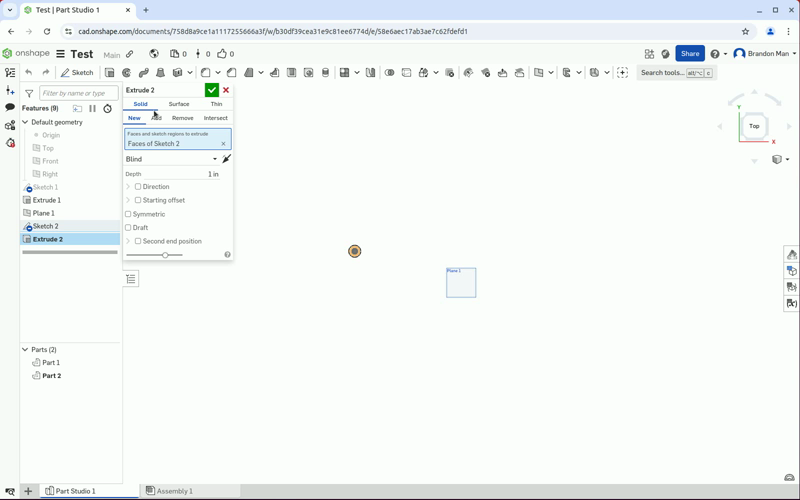
mouse_move(186, 120)
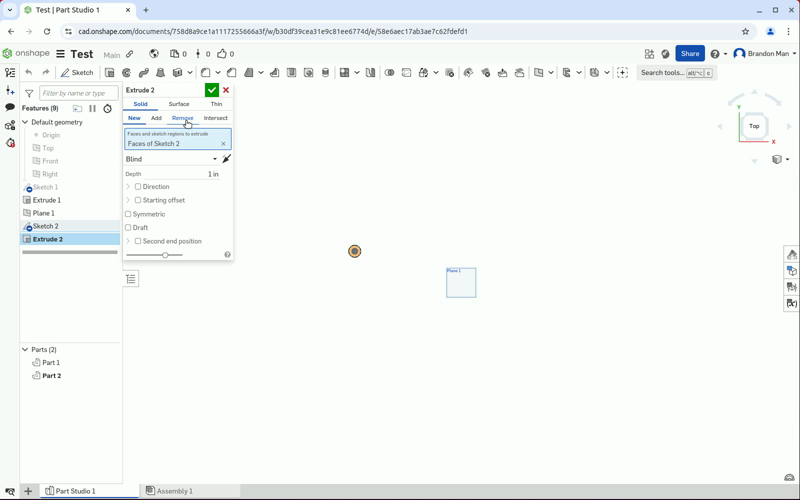
click(186, 120)
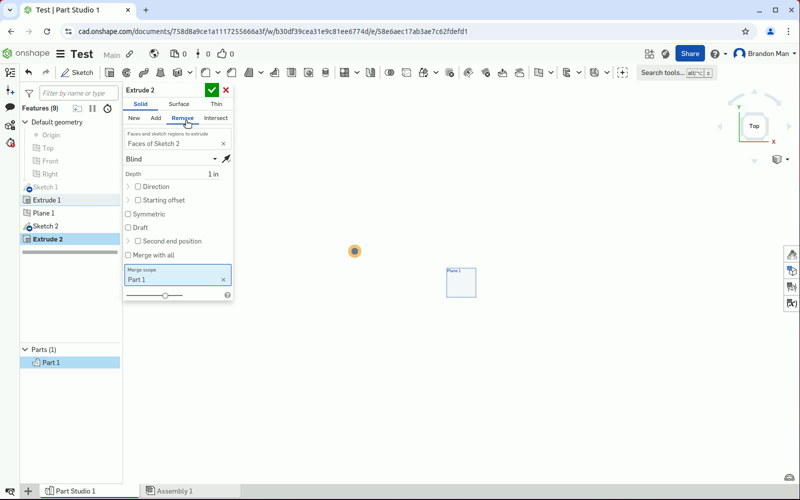
key(tab, 4)
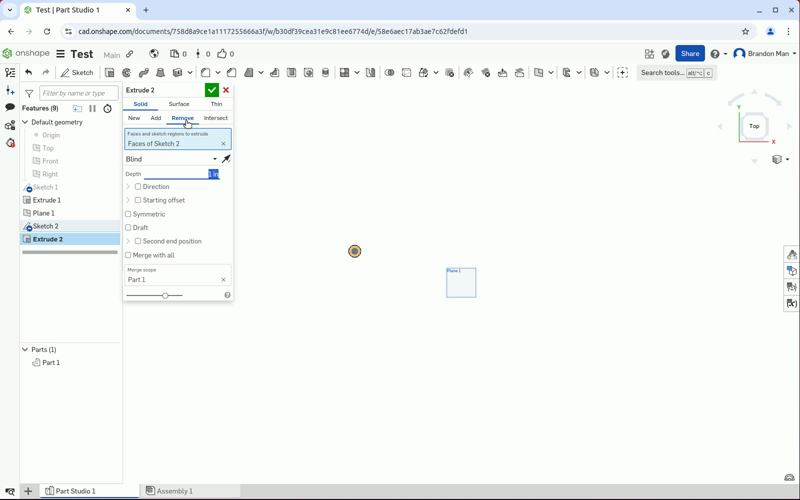
text(1.204)
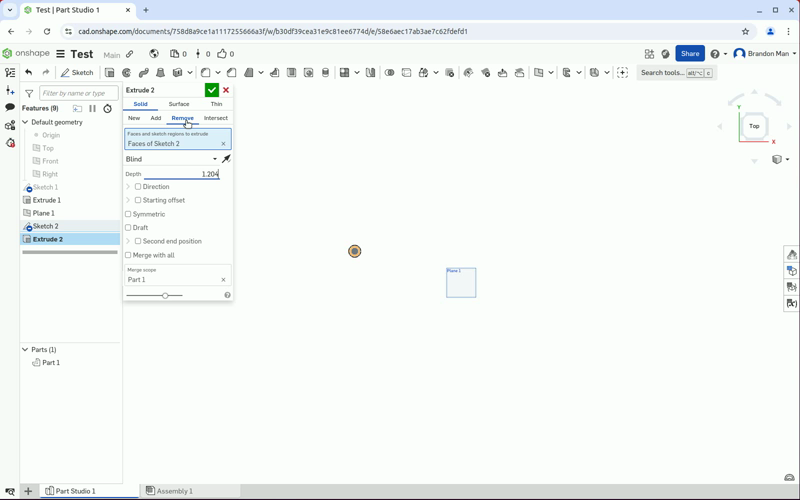
key(tab, 6)
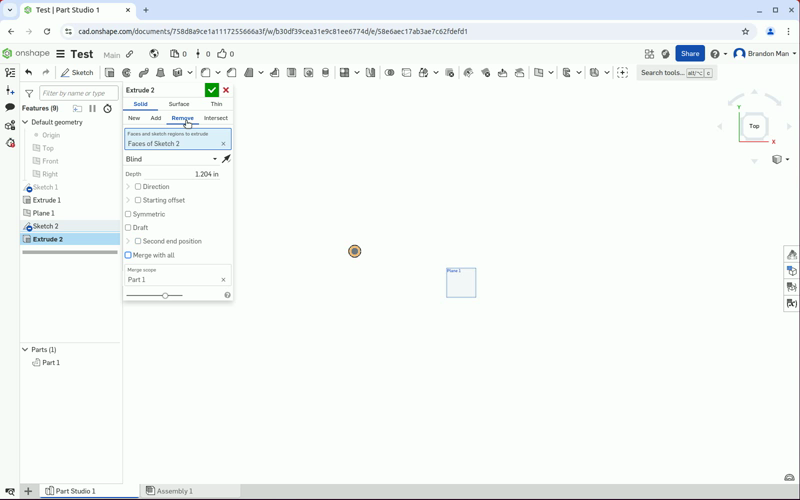
key(space)
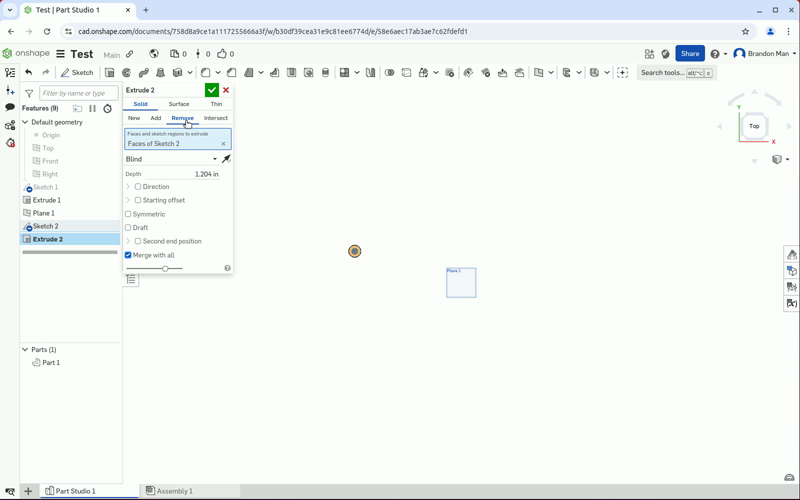
key(enter)
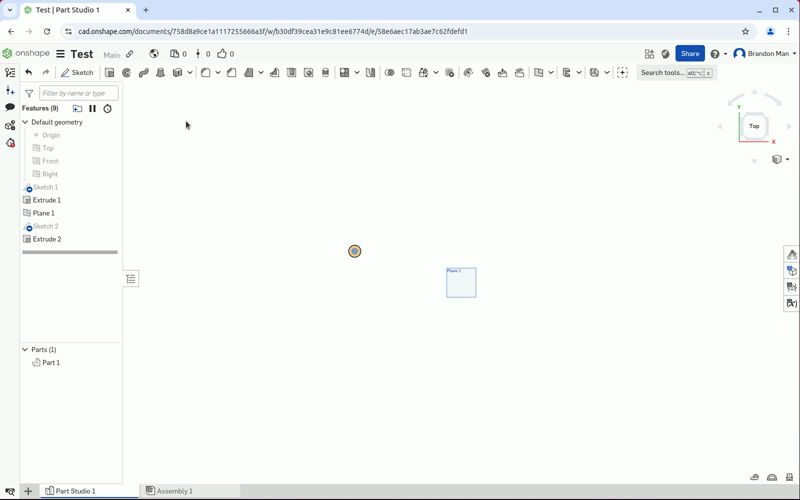
key(shift+h)
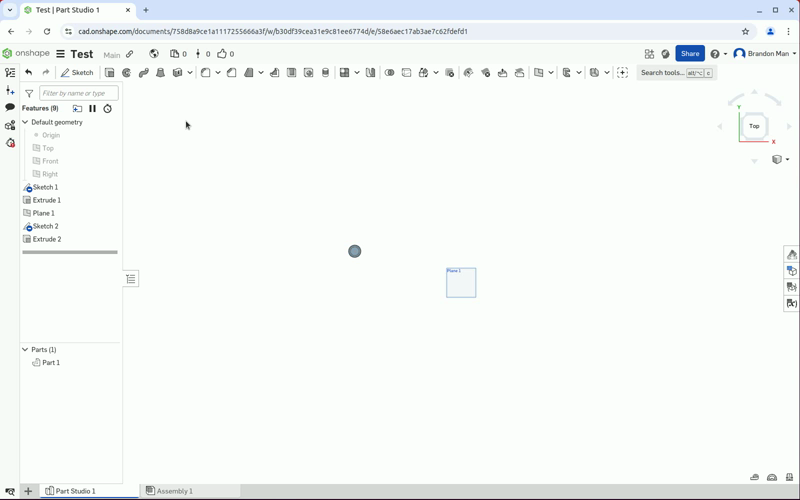
key(shift+h)
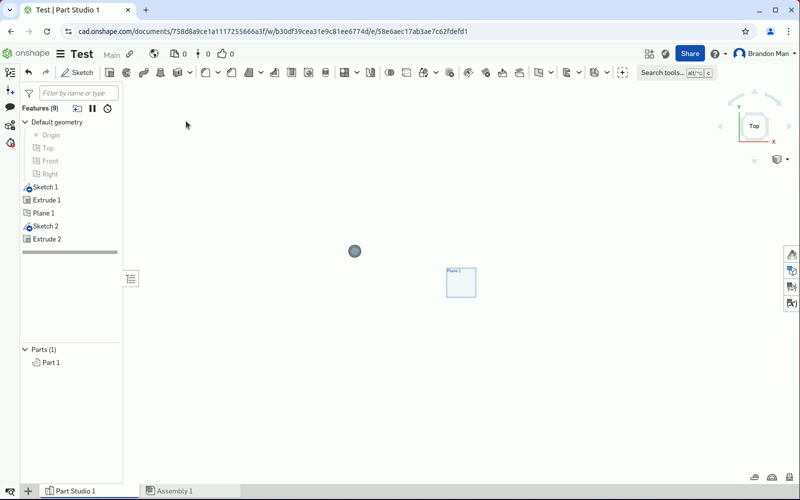
key(shift+7)
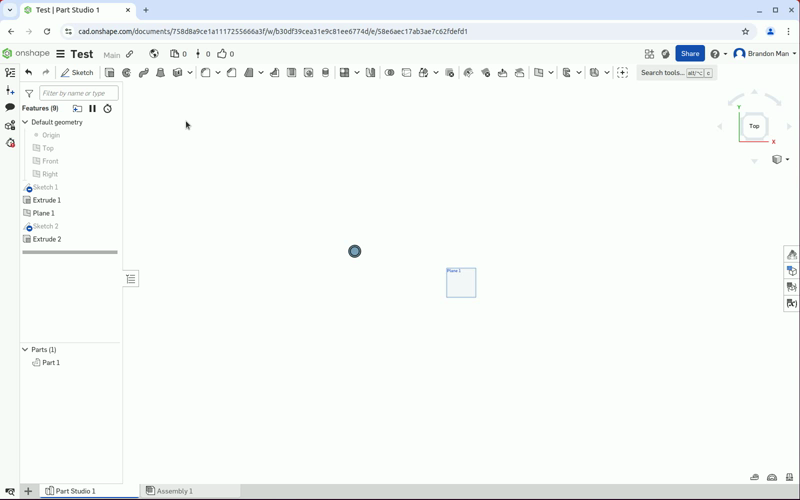
key(up, 3)
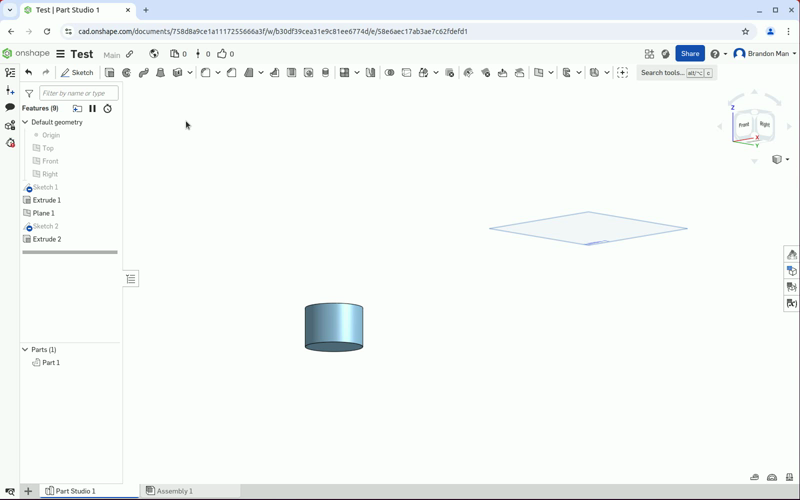
key(left, 3)
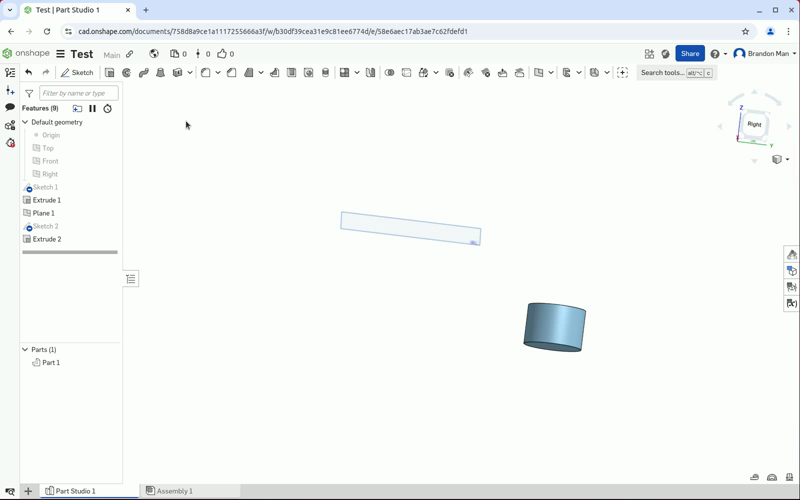
key(right, 3)
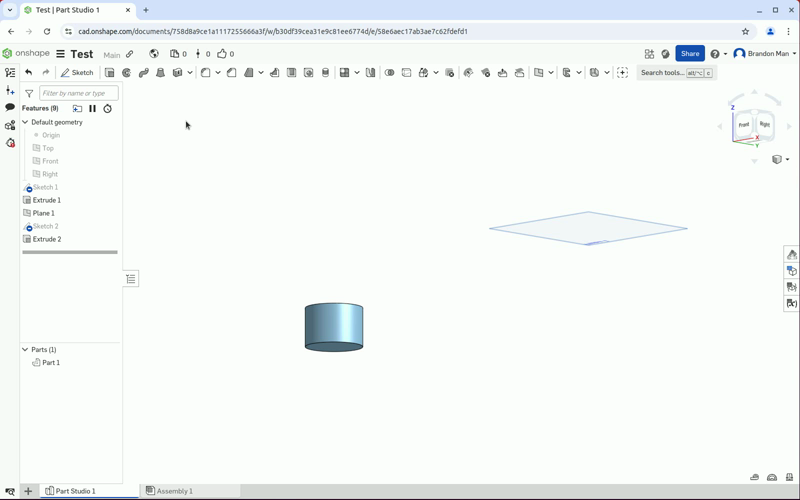
key(down, 3)
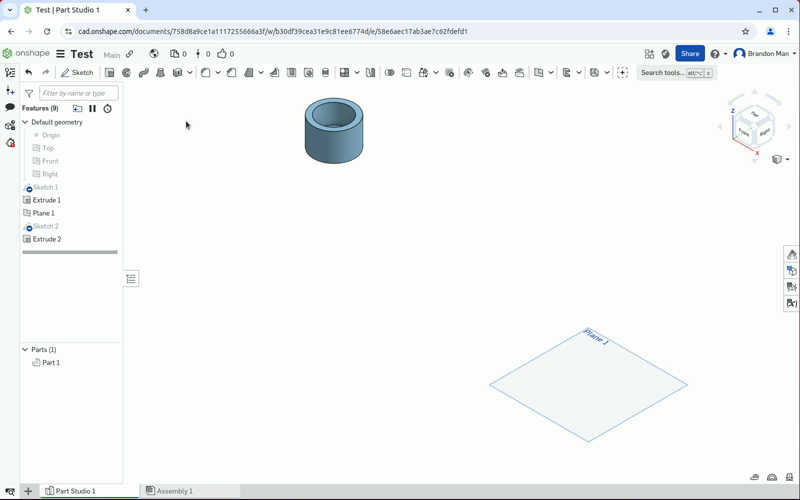
mouse_move(73, 189)
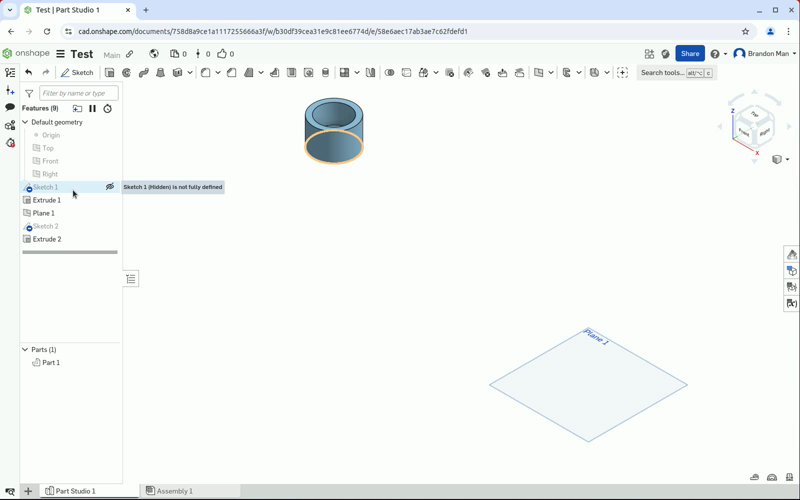
click(73, 189)